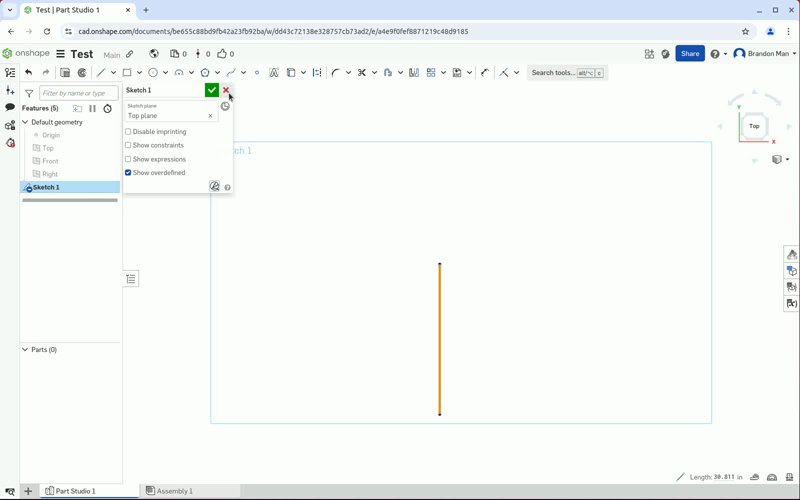
key(shift+h)
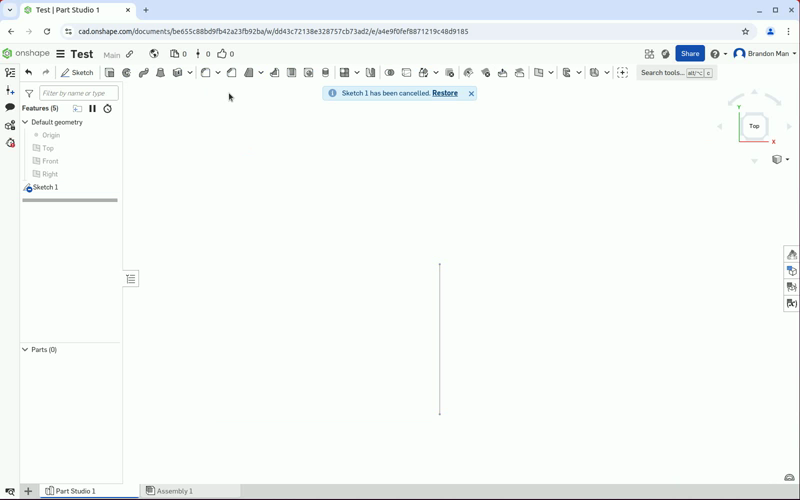
key(shift+s)
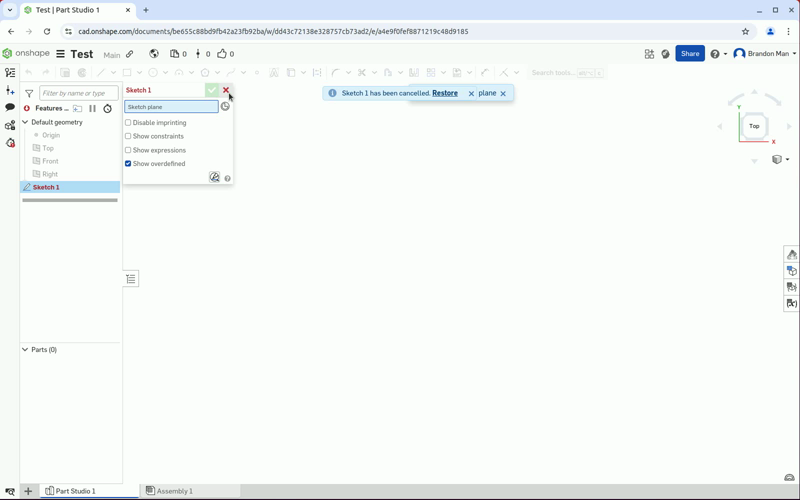
mouse_move(73, 150)
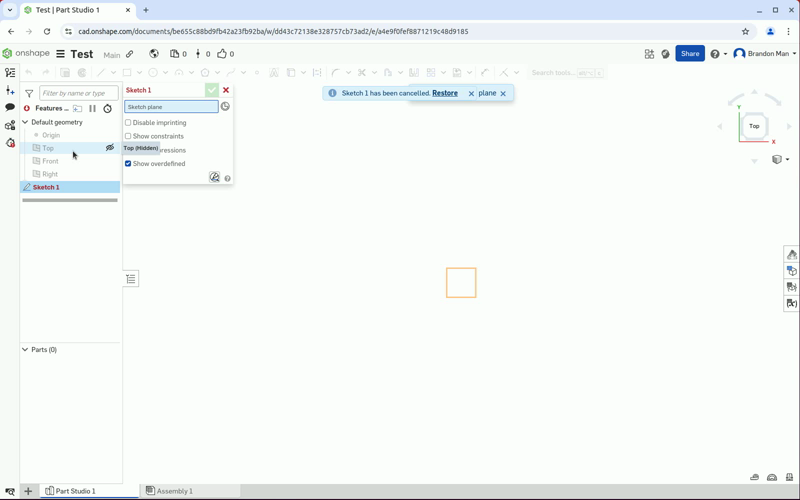
click(73, 150)
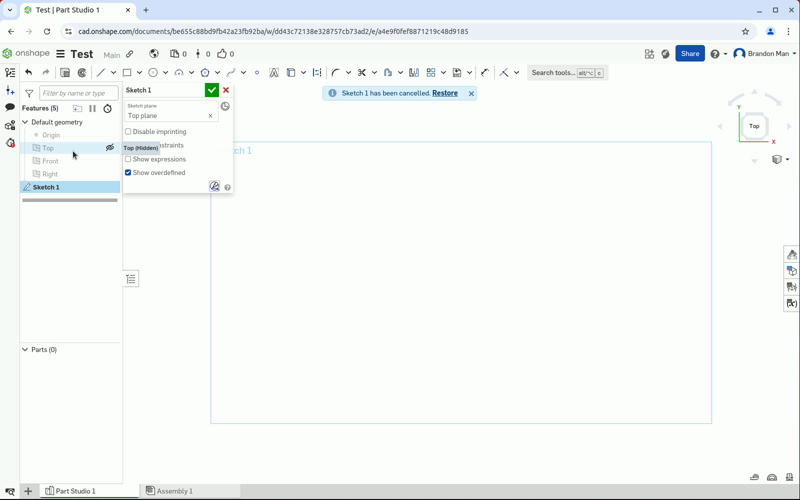
mouse_move(73, 352)
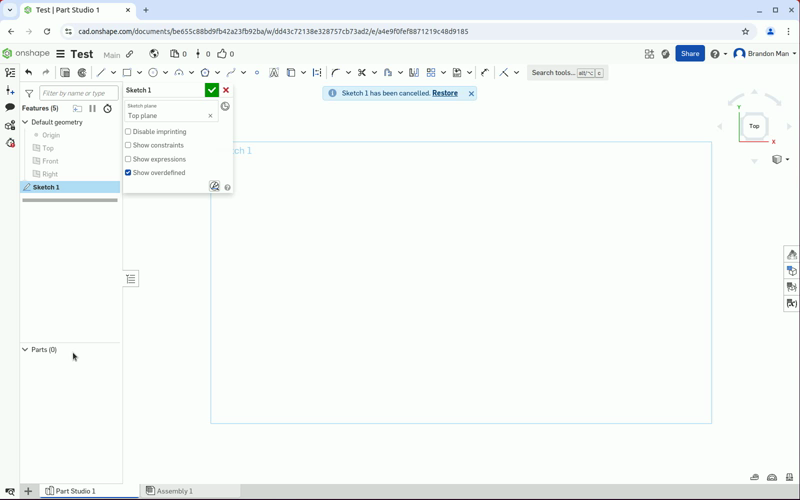
key(y)
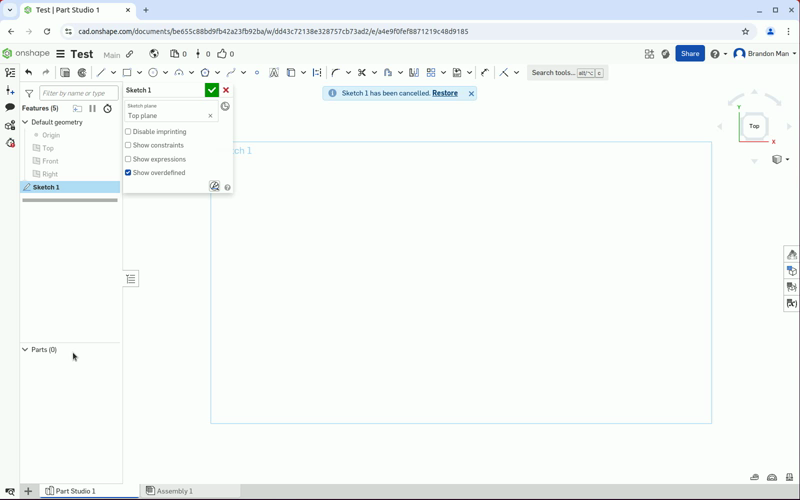
key(l)
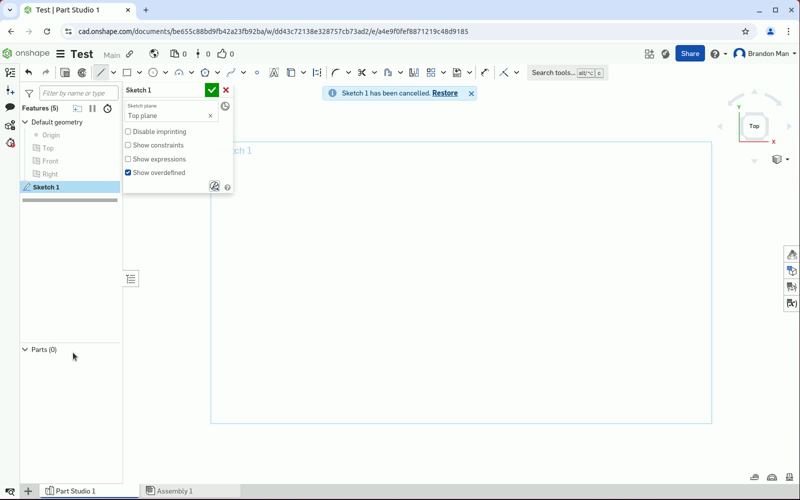
key_down(shift)
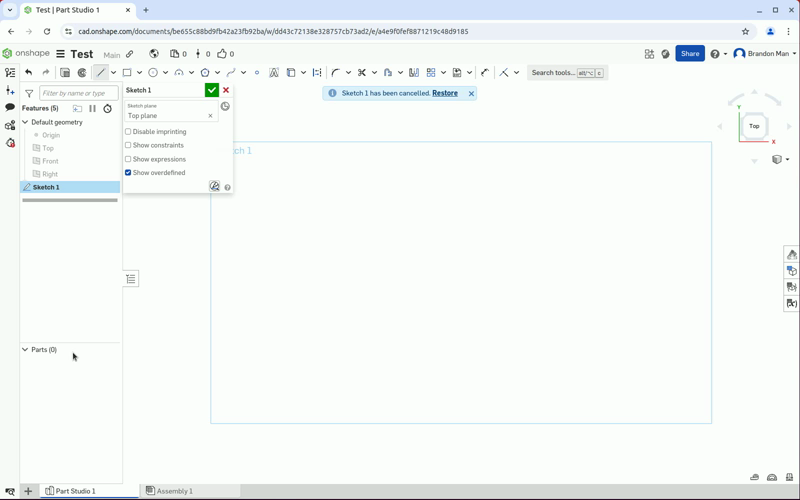
mouse_move(397, 346)
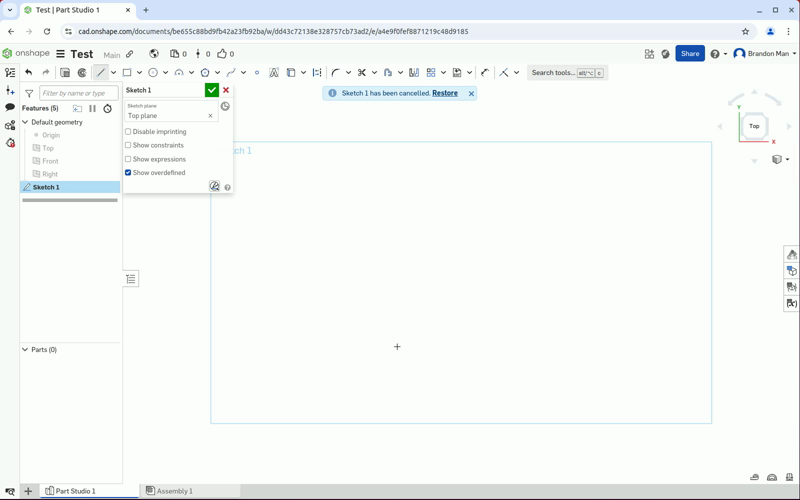
click(397, 346)
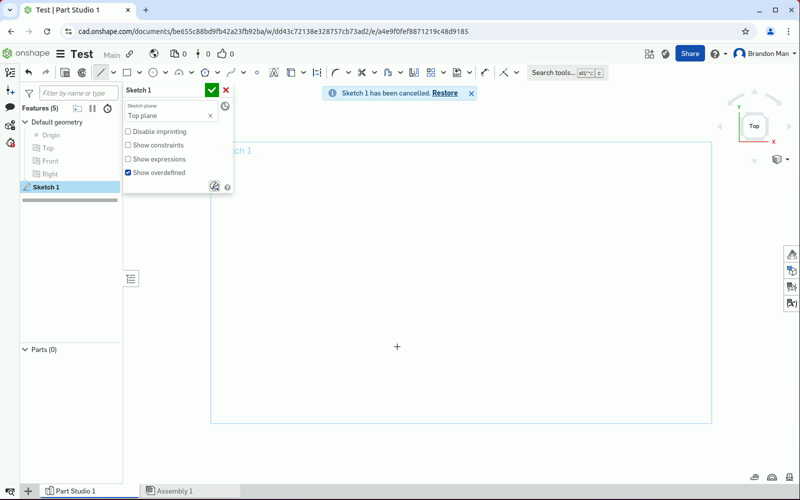
key_up(shift)
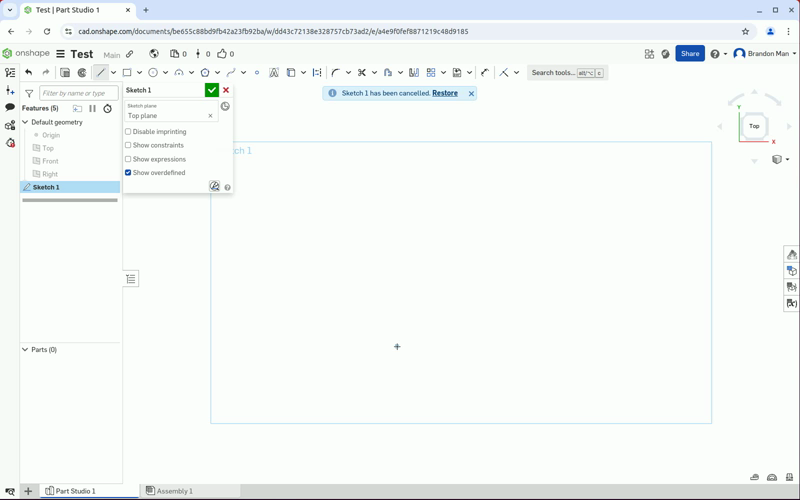
key_down(shift)
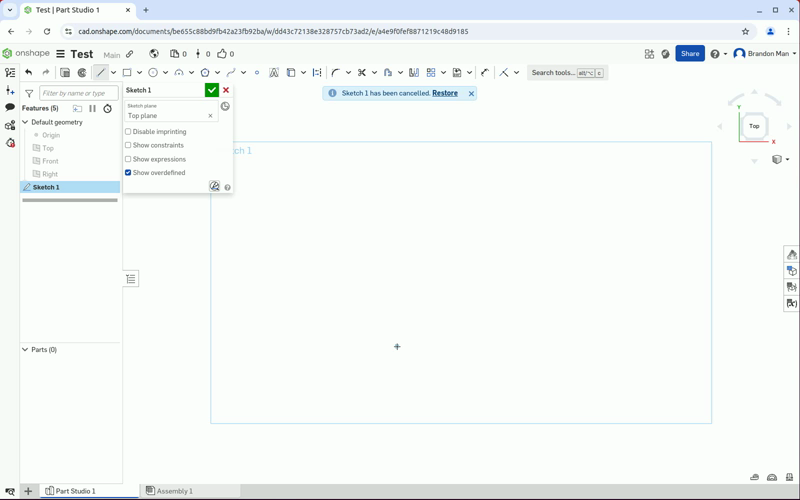
mouse_move(523, 346)
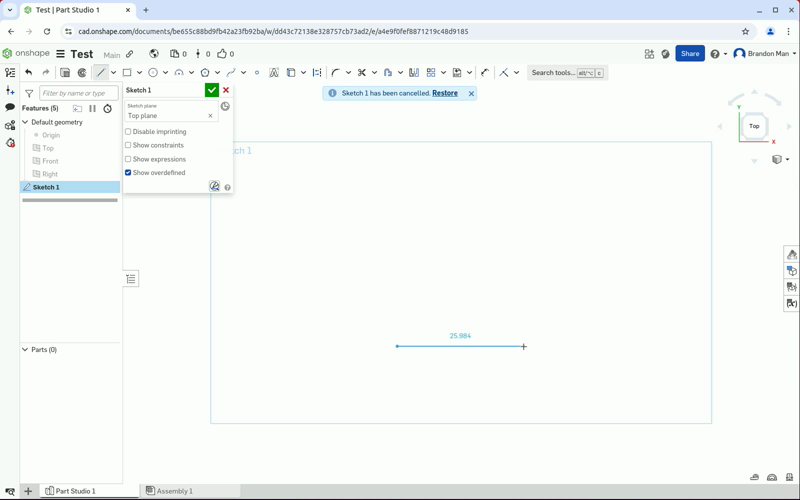
click(523, 346)
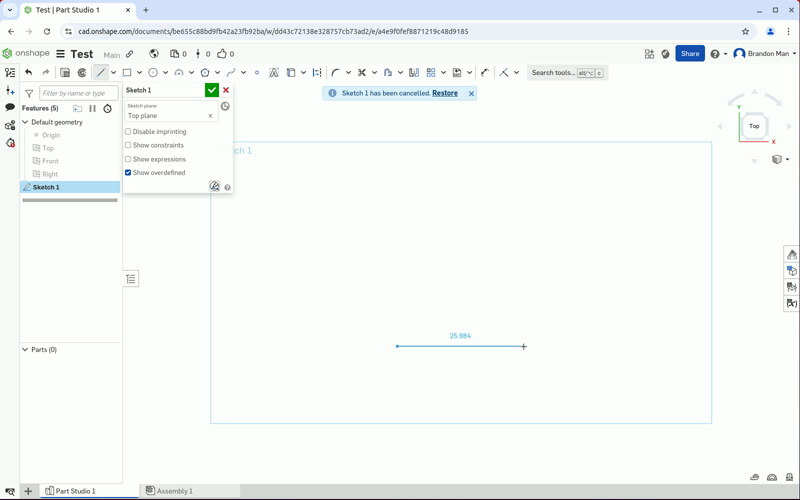
key_up(shift)
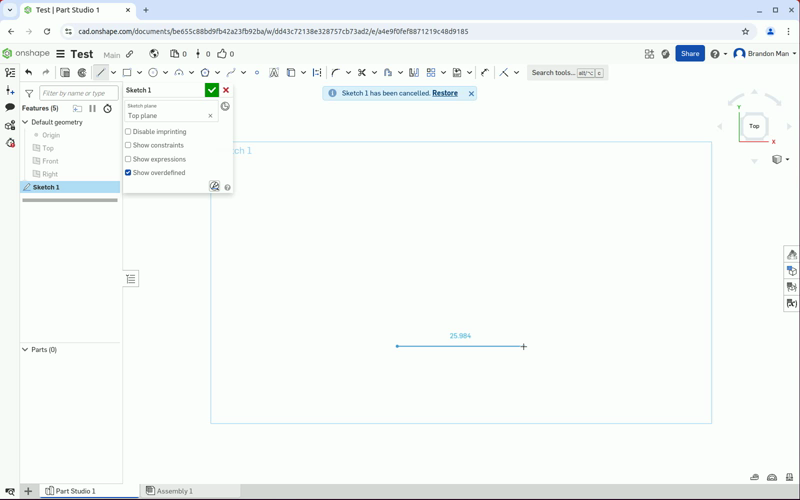
key_down(shift)
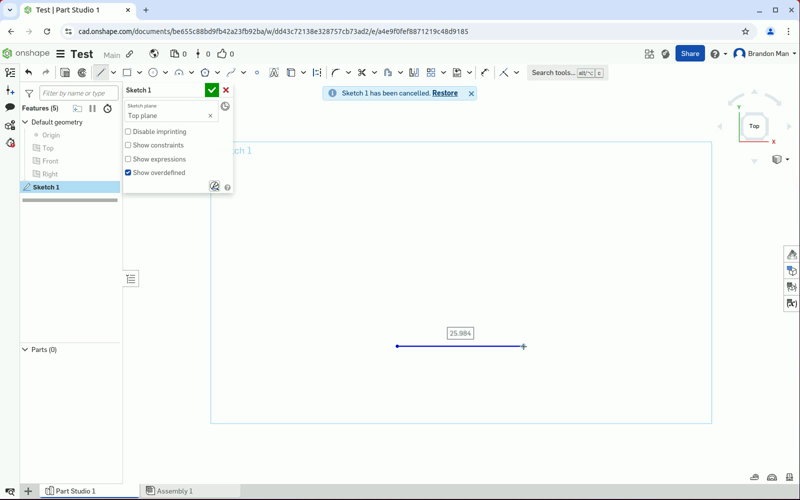
mouse_move(523, 219)
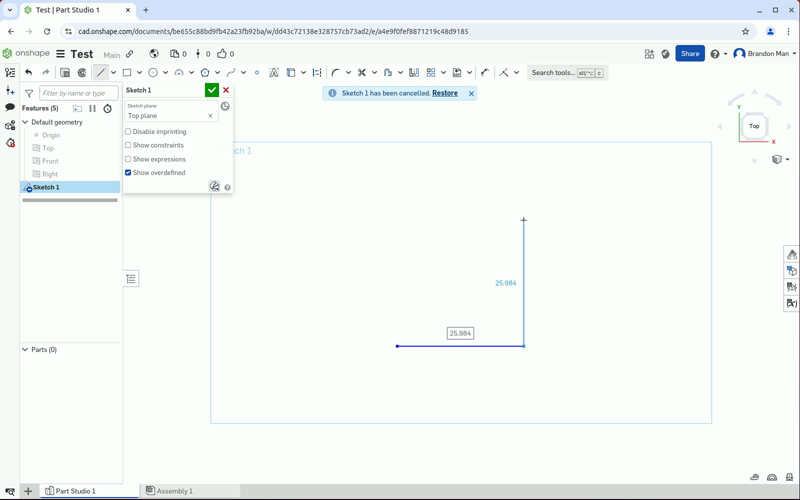
click(523, 219)
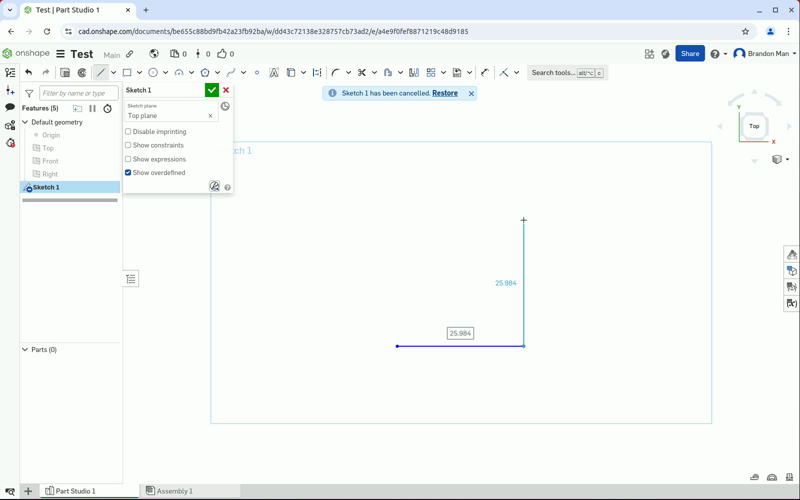
key_up(shift)
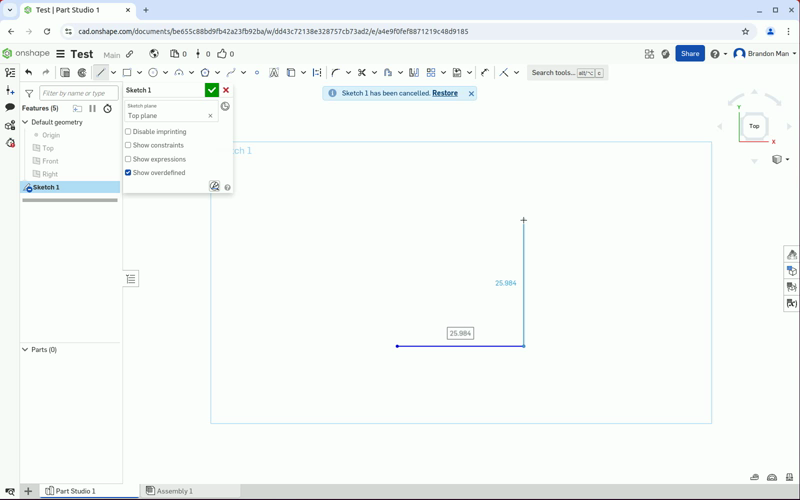
key_down(shift)
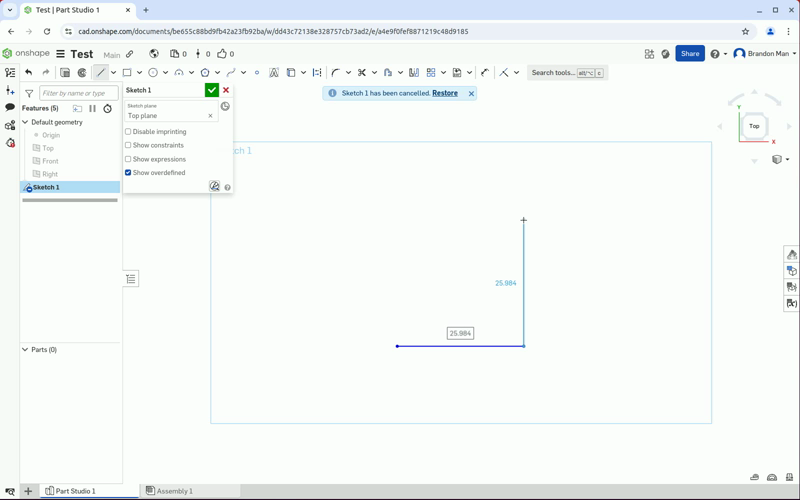
mouse_move(397, 219)
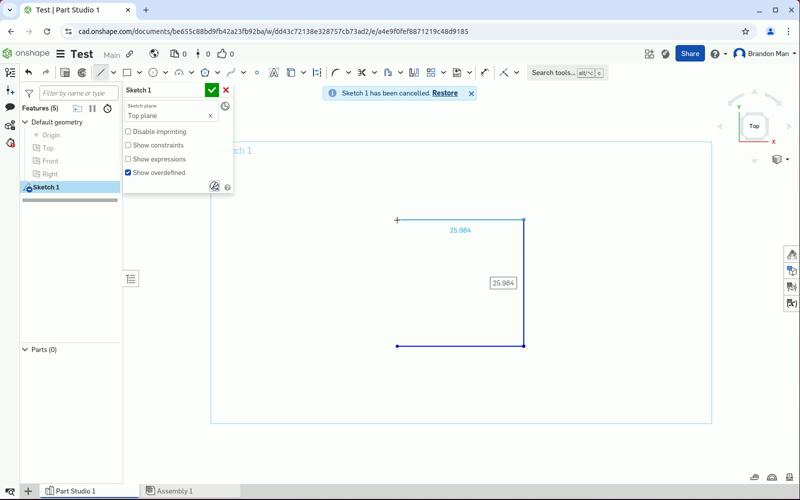
click(397, 219)
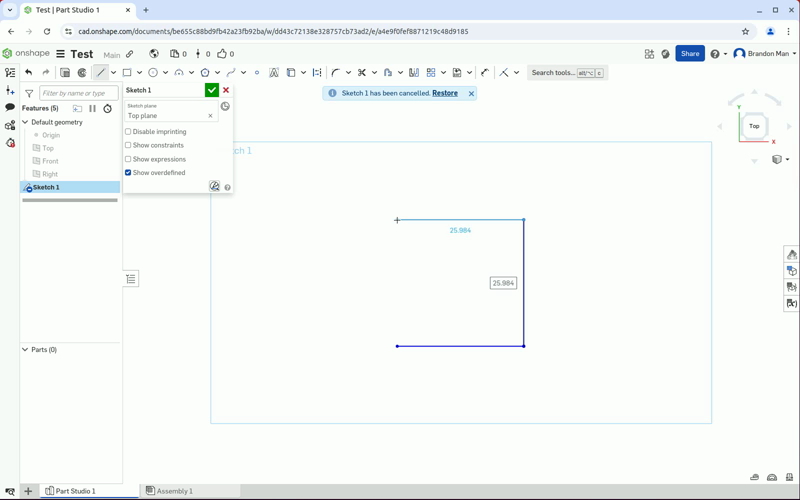
key_up(shift)
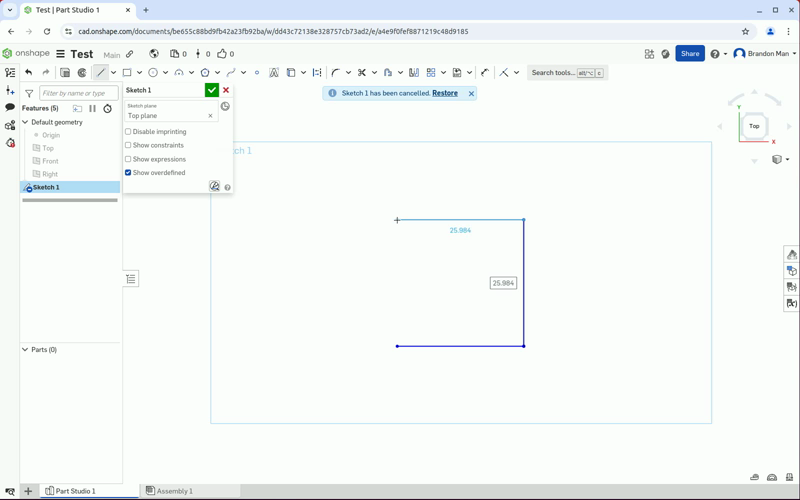
key_down(shift)
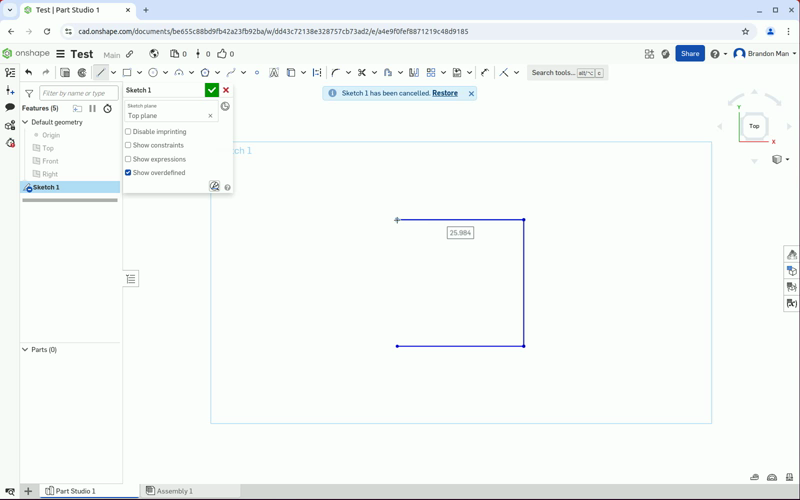
mouse_move(397, 346)
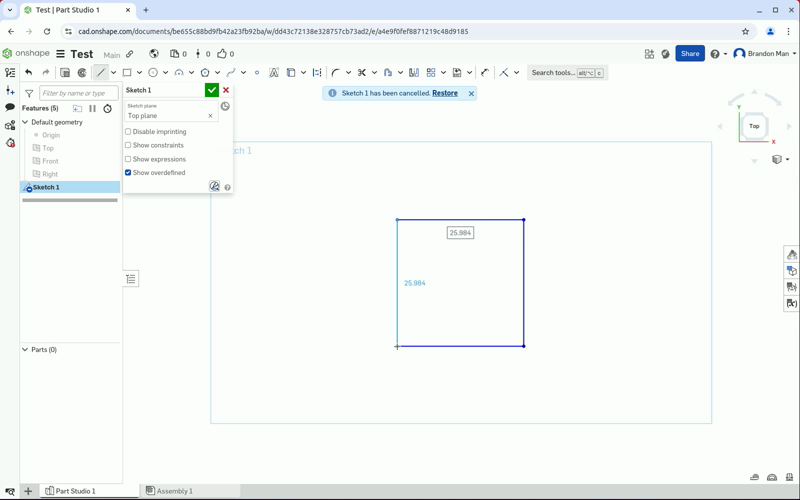
key_up(shift)
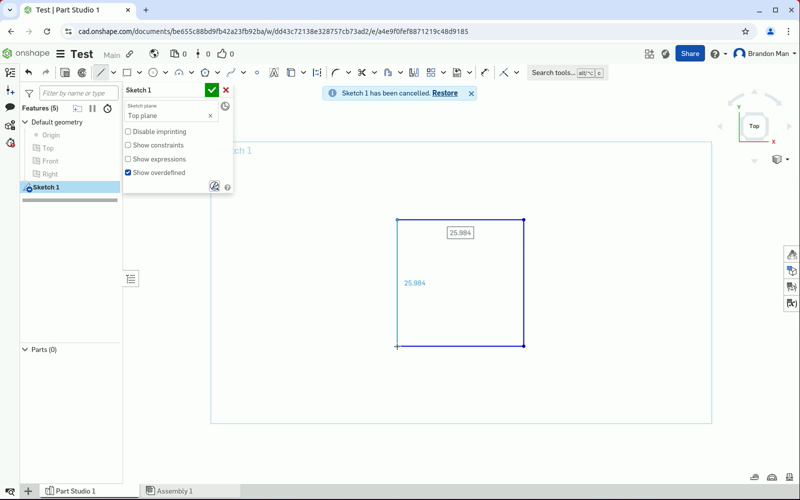
click(397, 346)
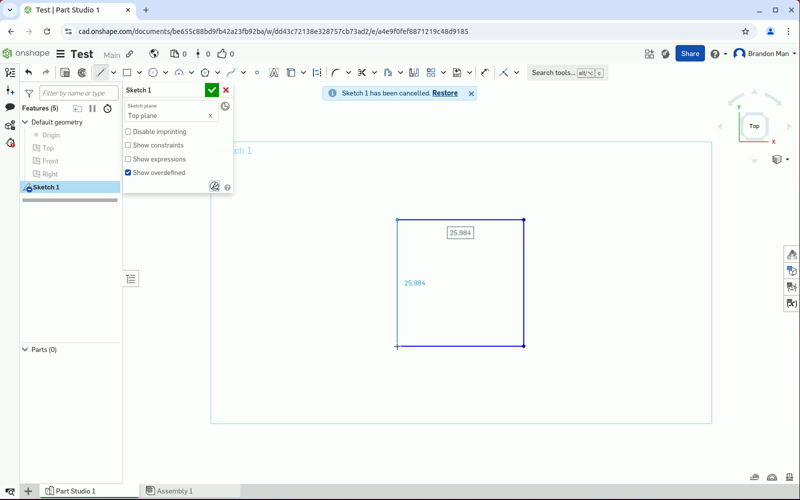
key(esc)
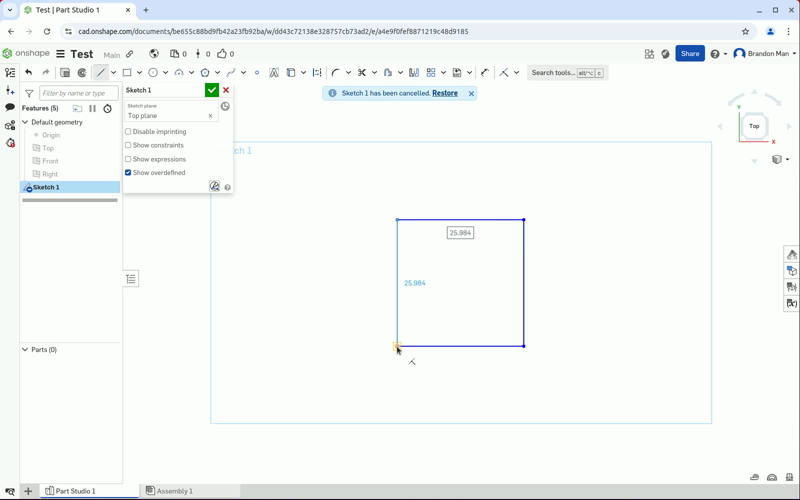
key(c)
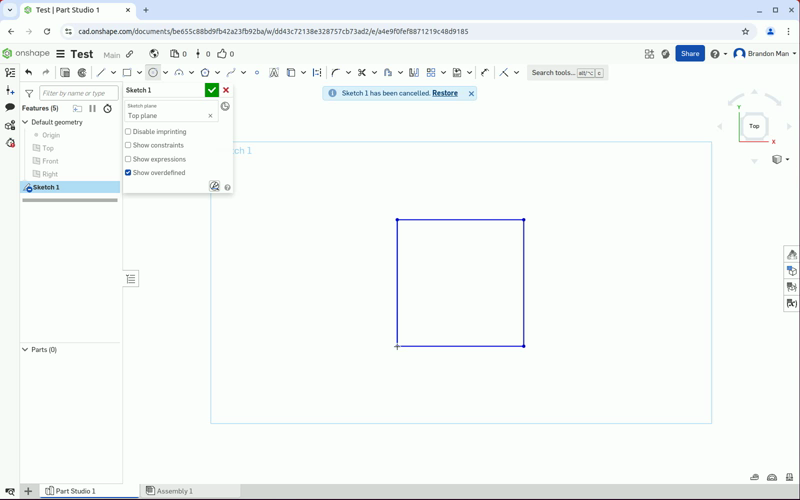
key_down(shift)
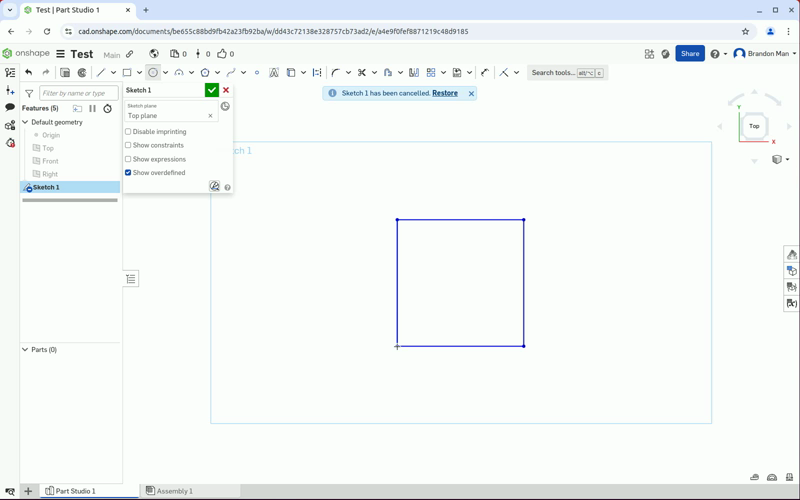
mouse_move(461, 282)
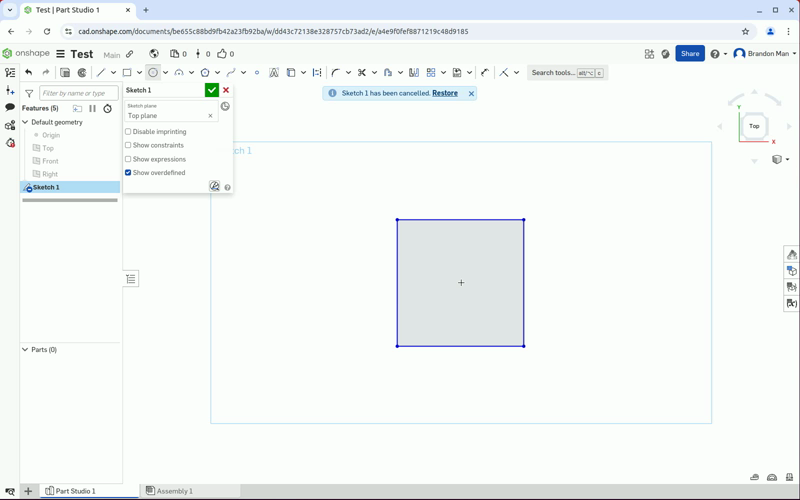
click(461, 282)
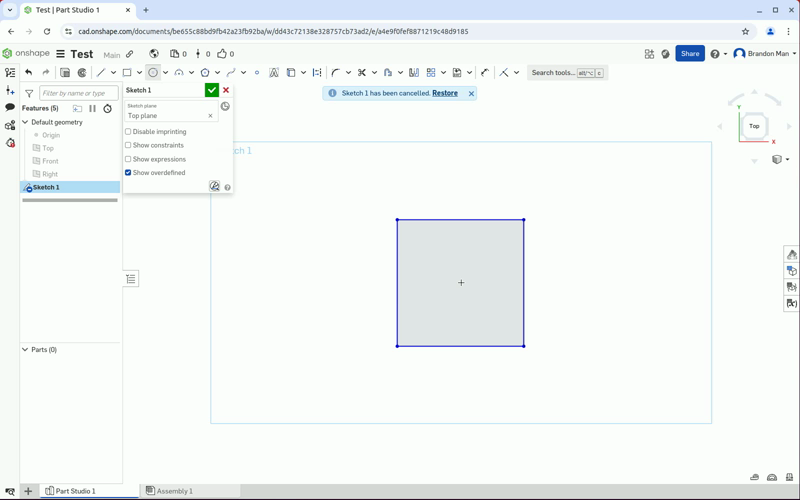
key_up(shift)
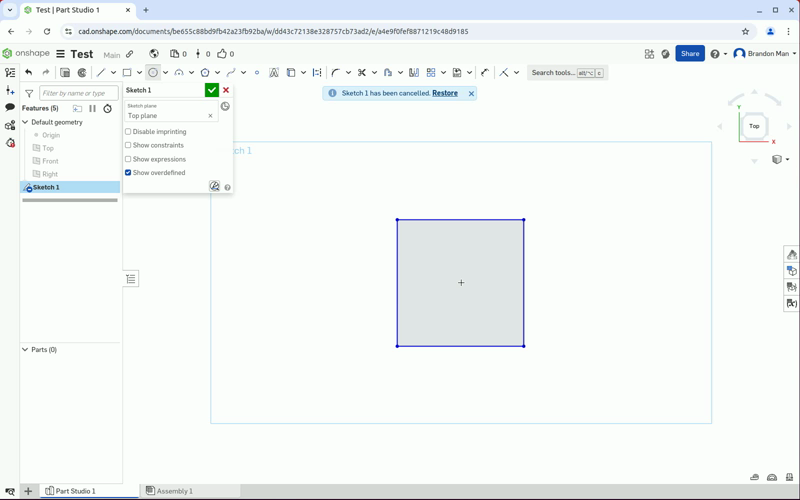
mouse_move(498, 282)
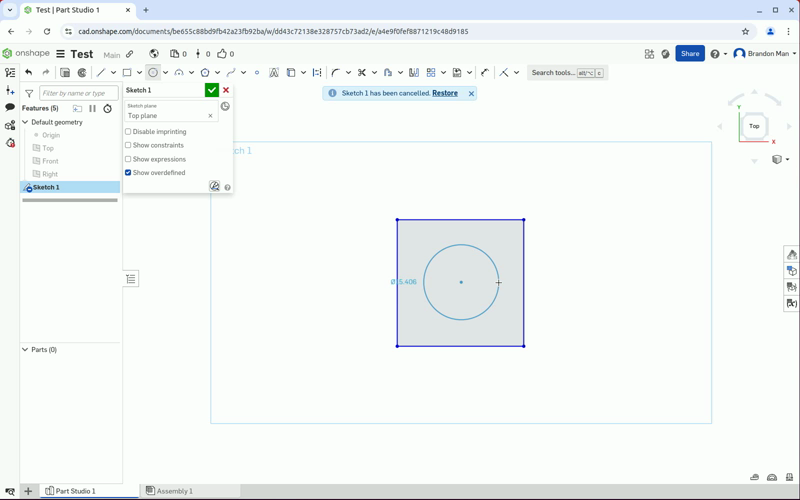
click(498, 282)
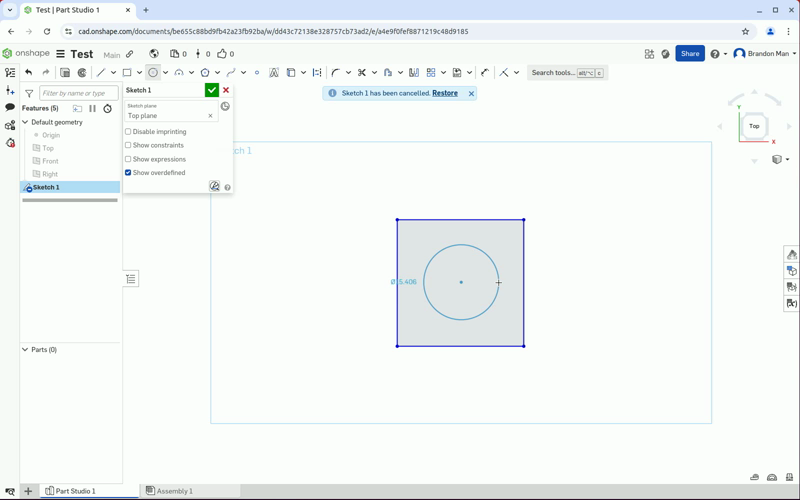
key(esc)
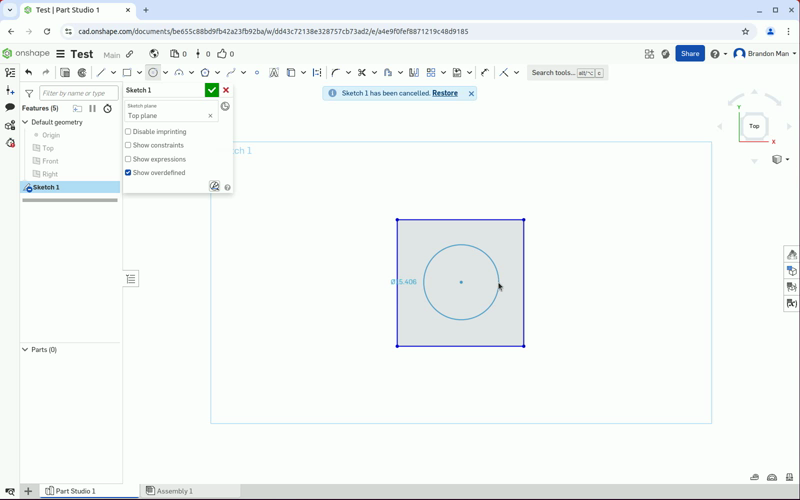
mouse_move(453, 234)
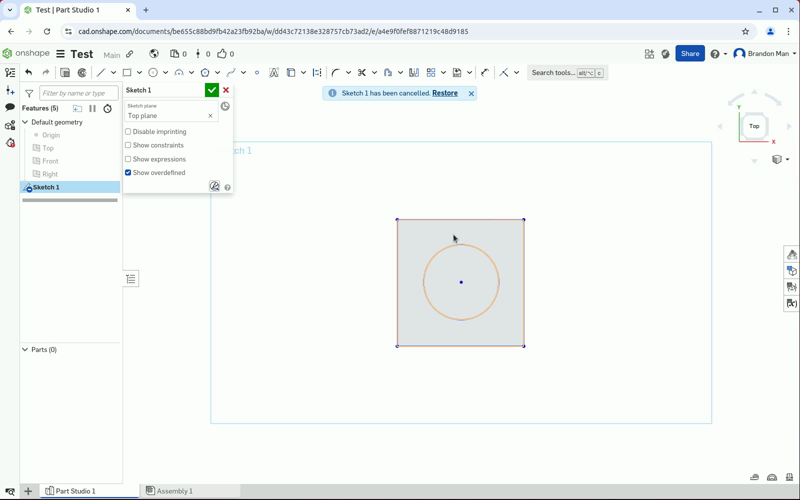
click(453, 234)
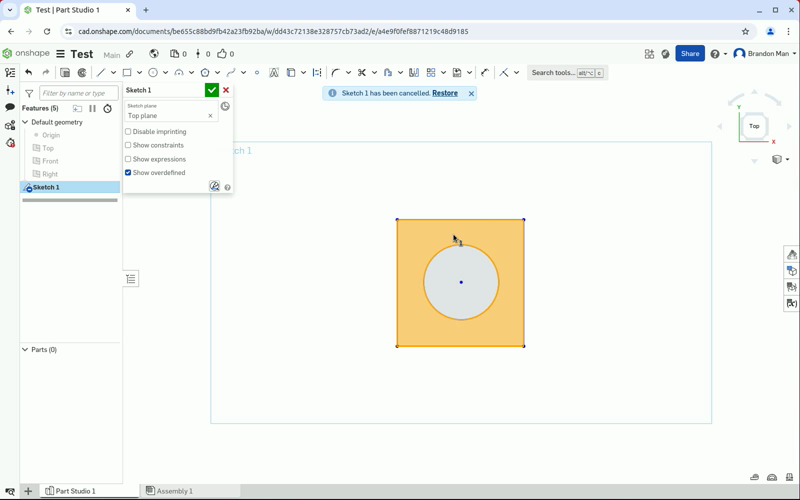
mouse_move(73, 352)
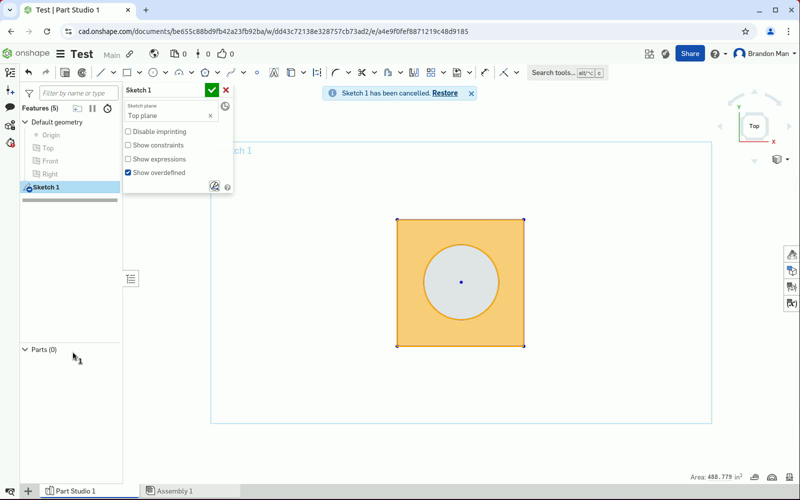
key(shift+y)
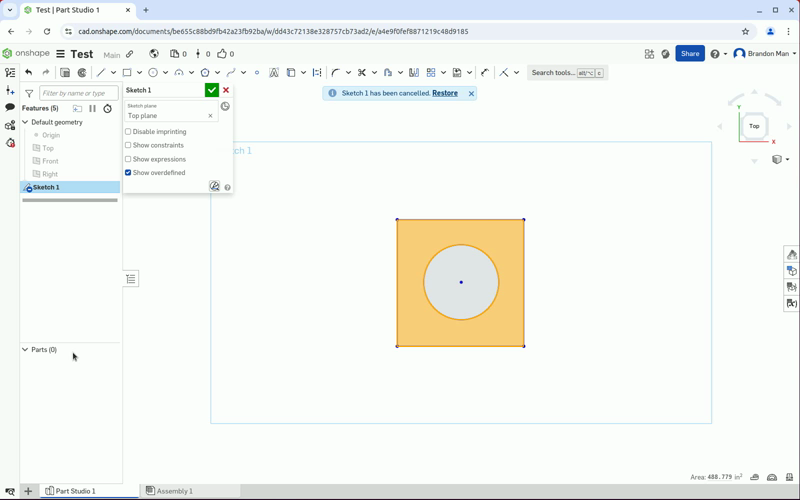
key(shift+e)
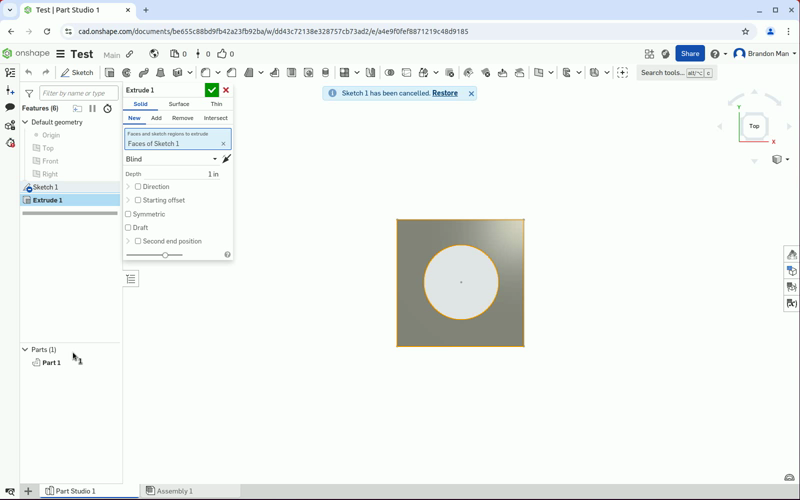
mouse_move(143, 106)
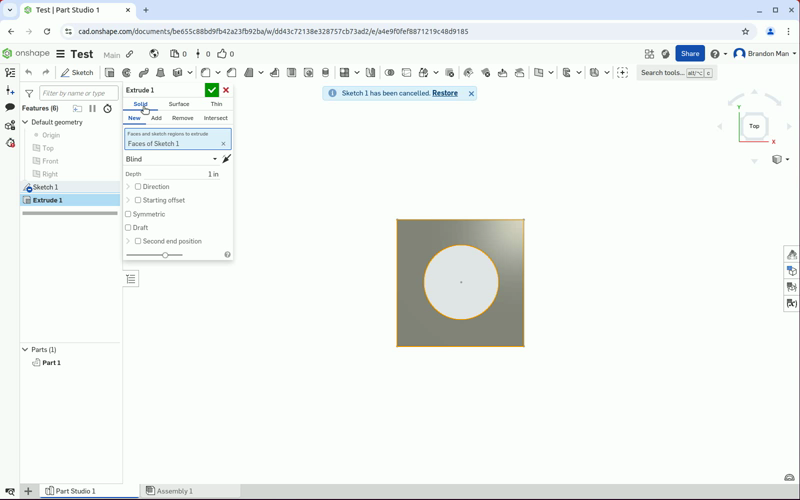
click(143, 106)
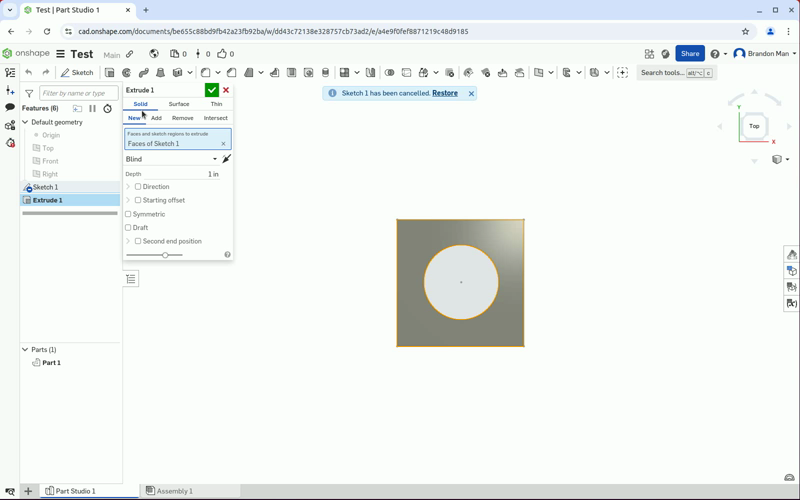
mouse_move(137, 120)
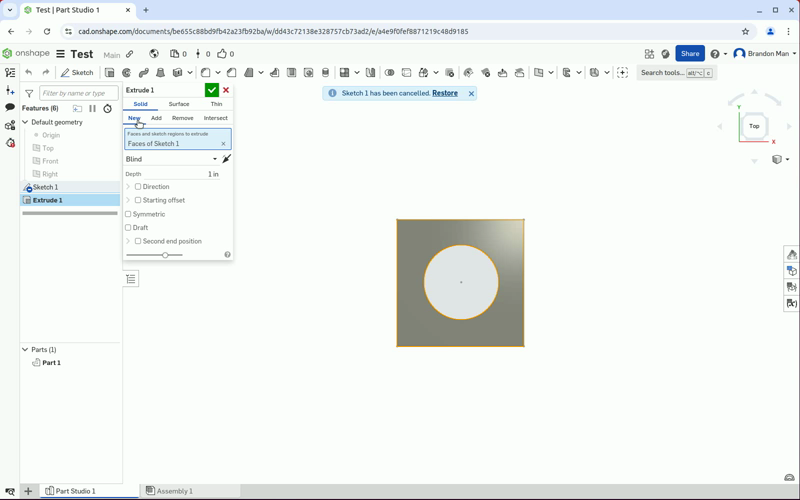
click(137, 120)
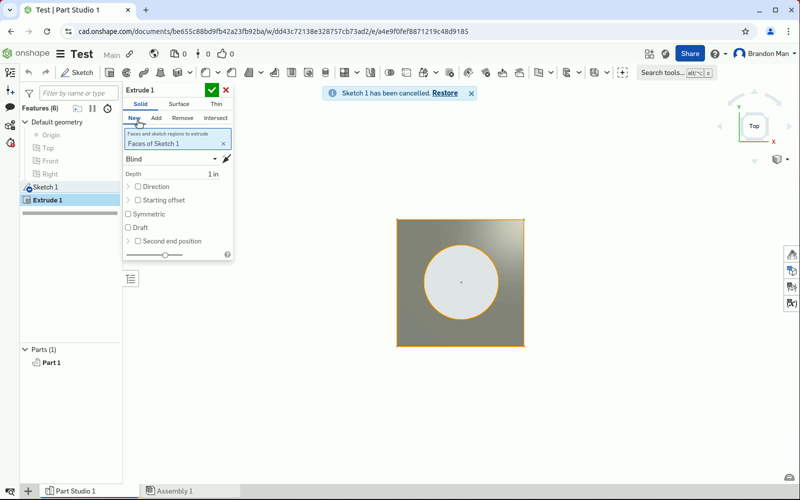
key(tab, 4)
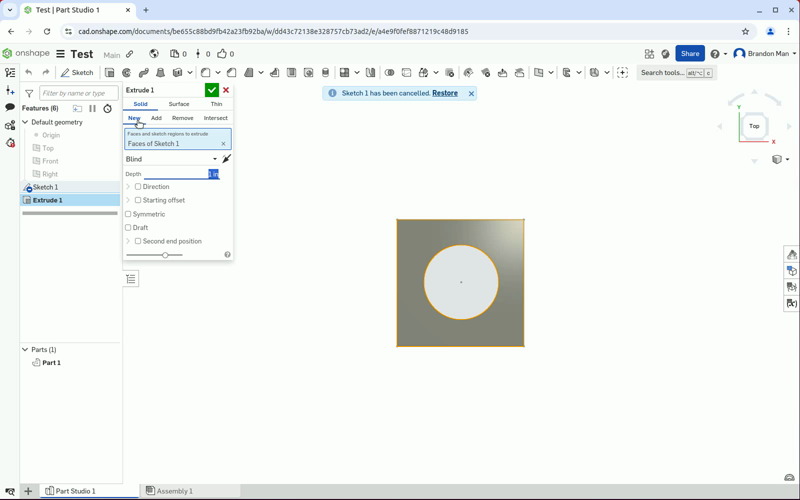
text(5.296)
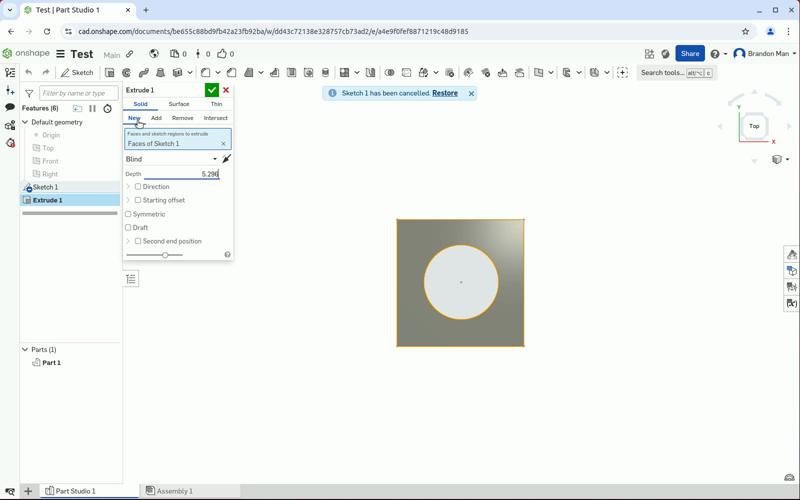
key(enter)
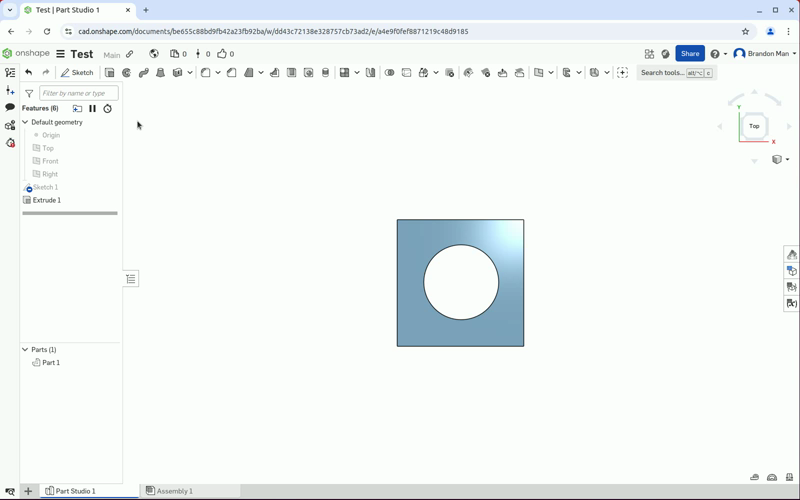
key(shift+h)
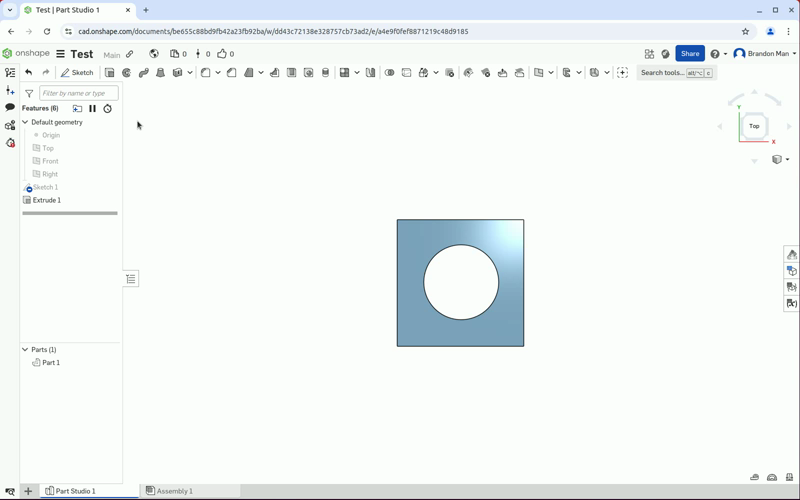
key(shift+h)
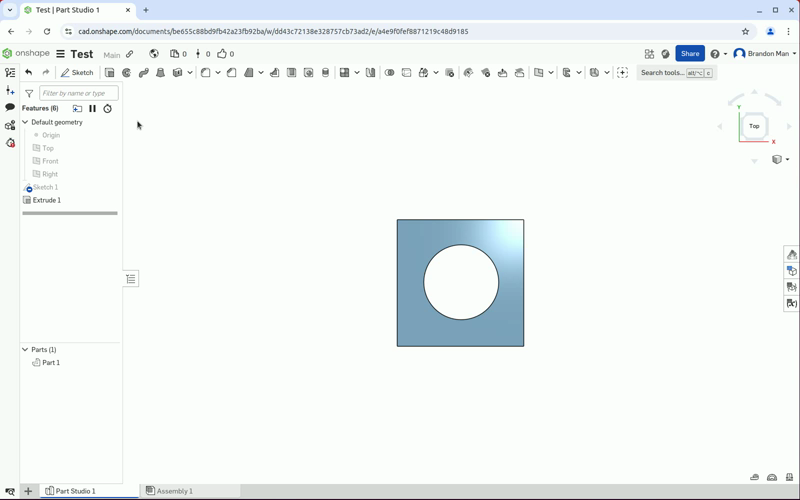
mouse_move(73, 189)
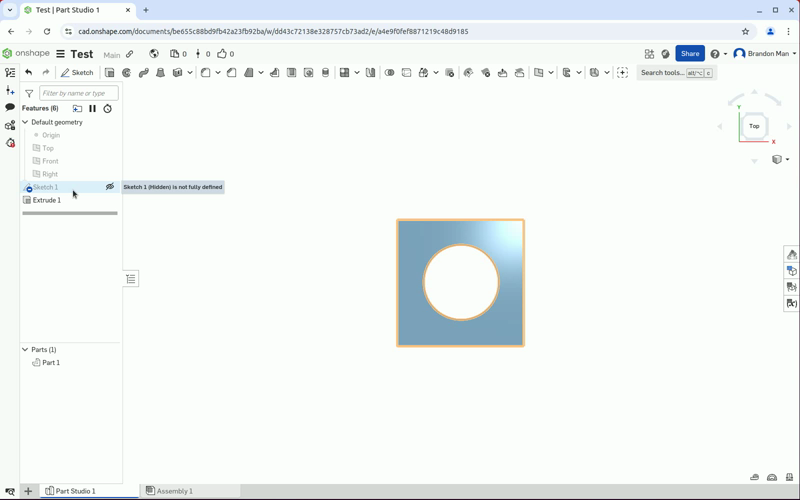
click(73, 189)
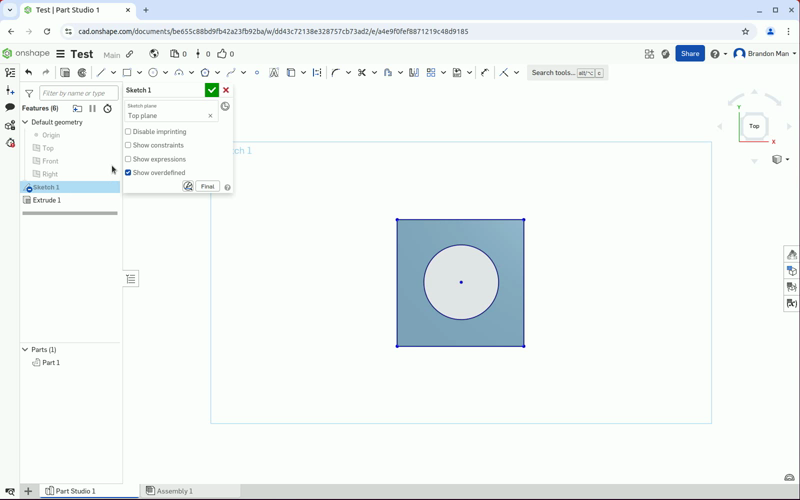
mouse_move(229, 92)
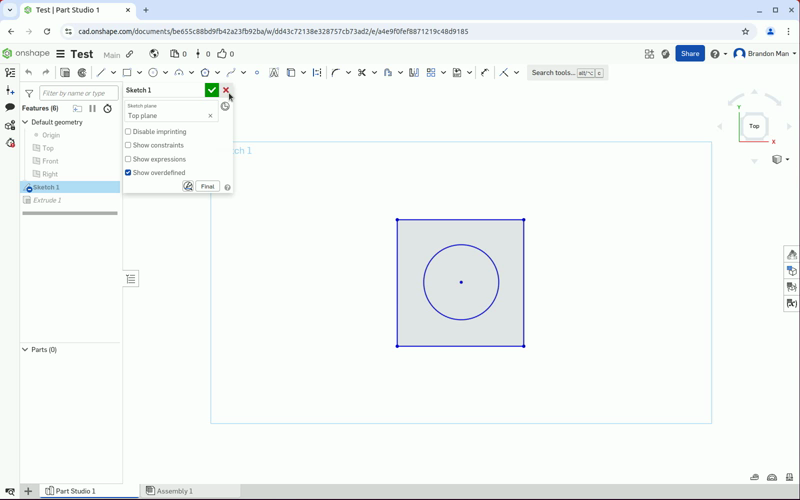
click(229, 92)
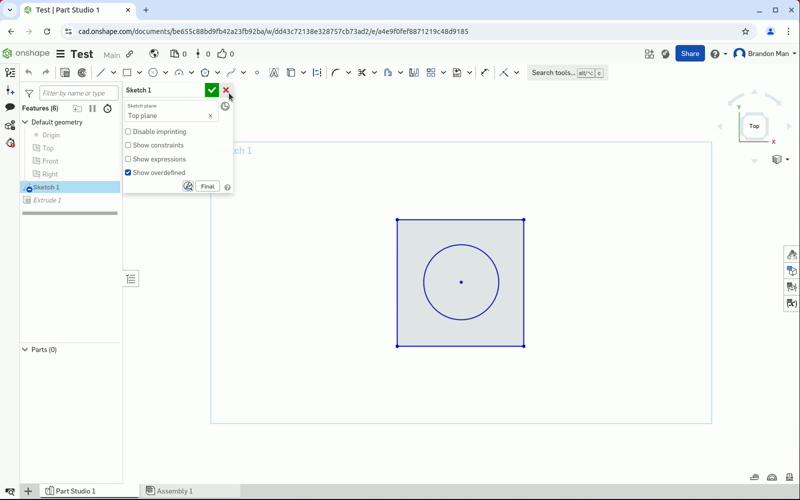
key(shift+s)
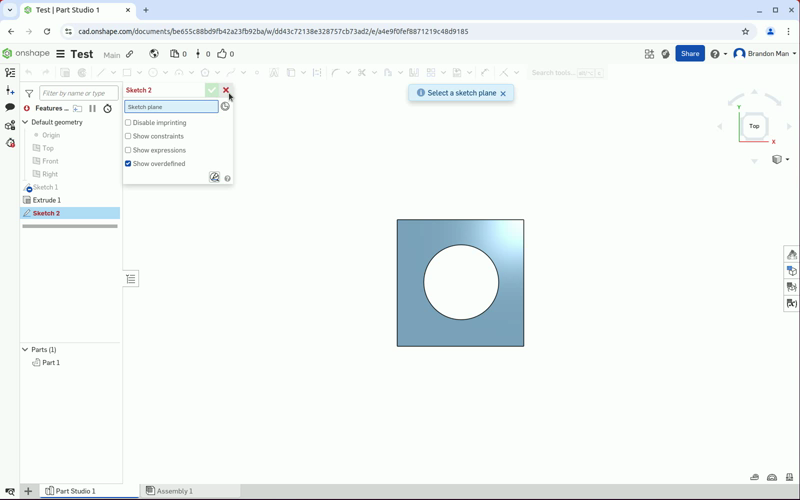
mouse_move(73, 150)
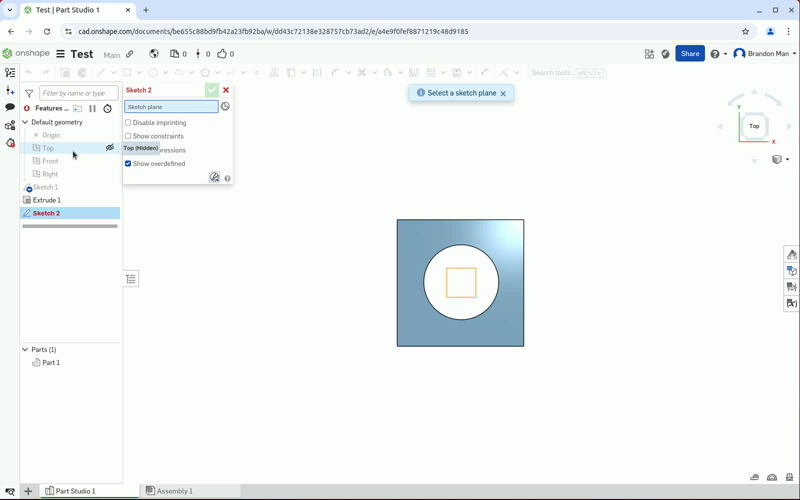
click(73, 150)
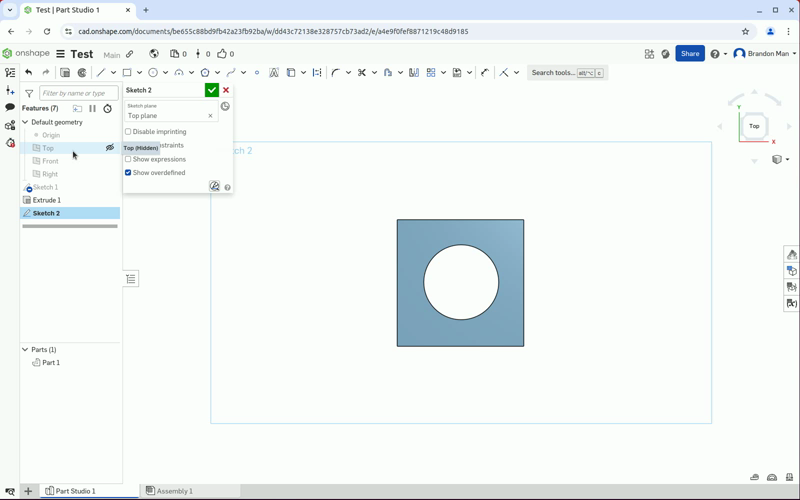
mouse_move(73, 352)
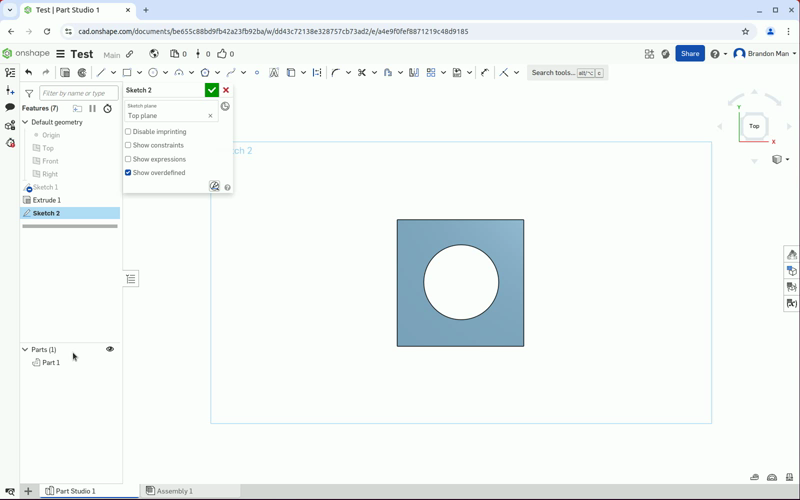
key(y)
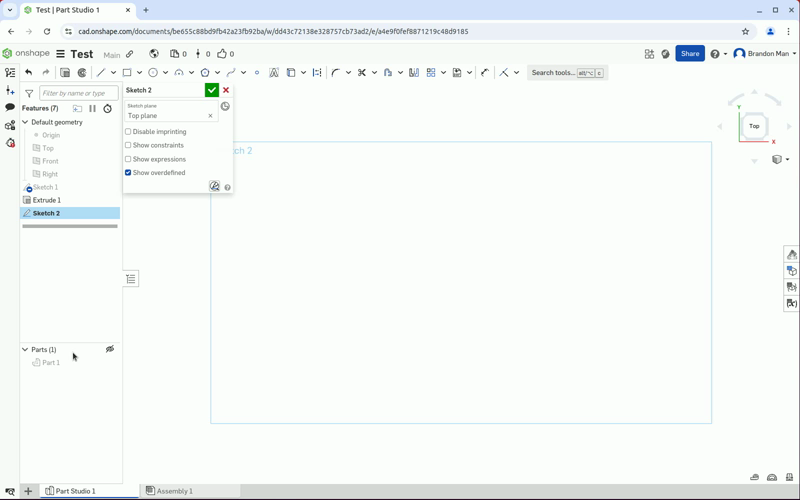
key(c)
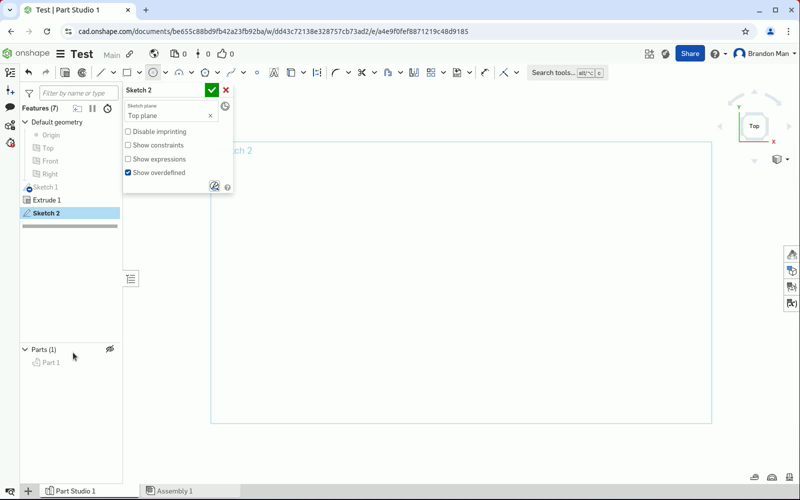
key_down(shift)
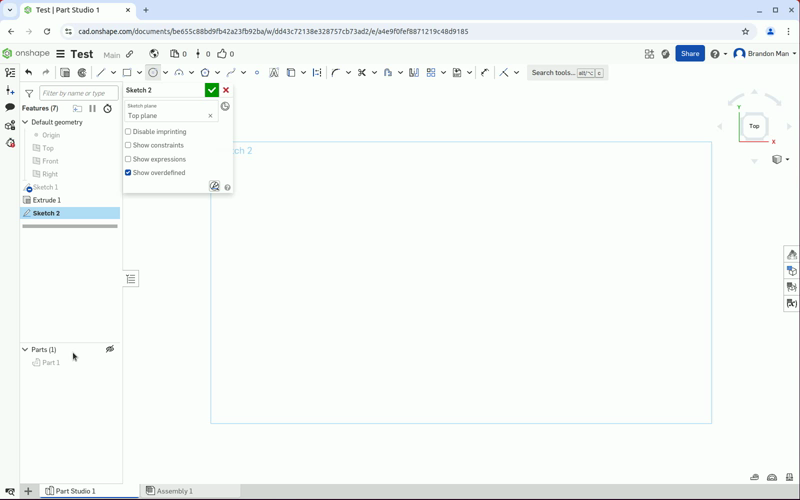
mouse_move(461, 282)
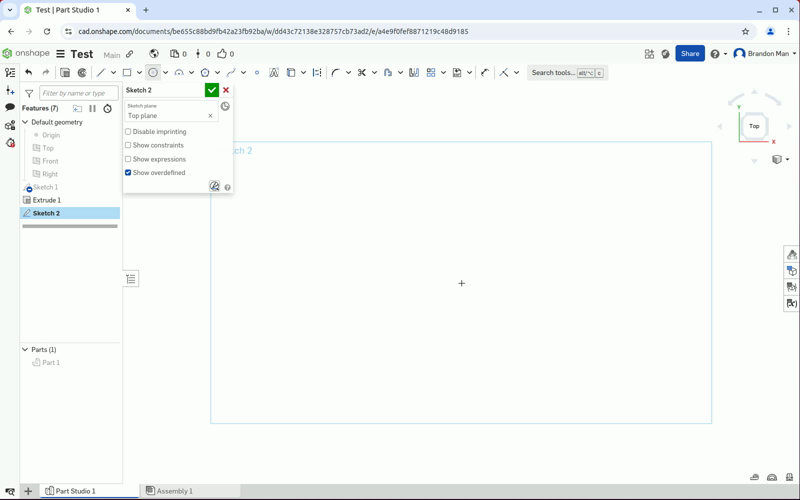
click(461, 282)
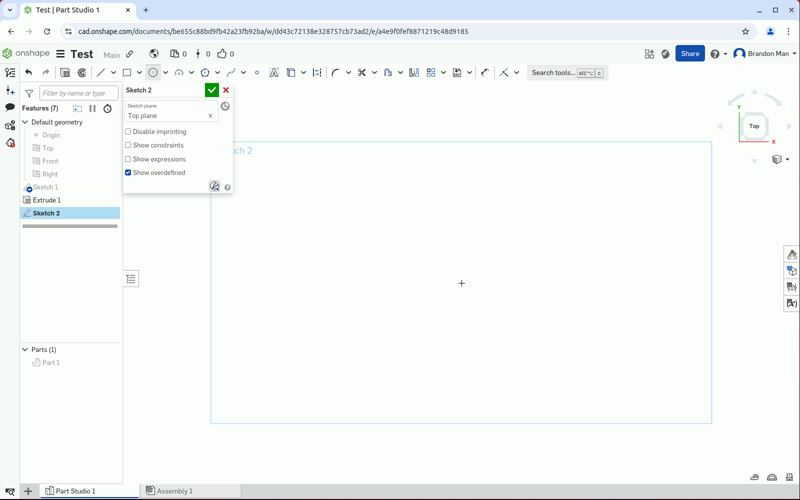
key_up(shift)
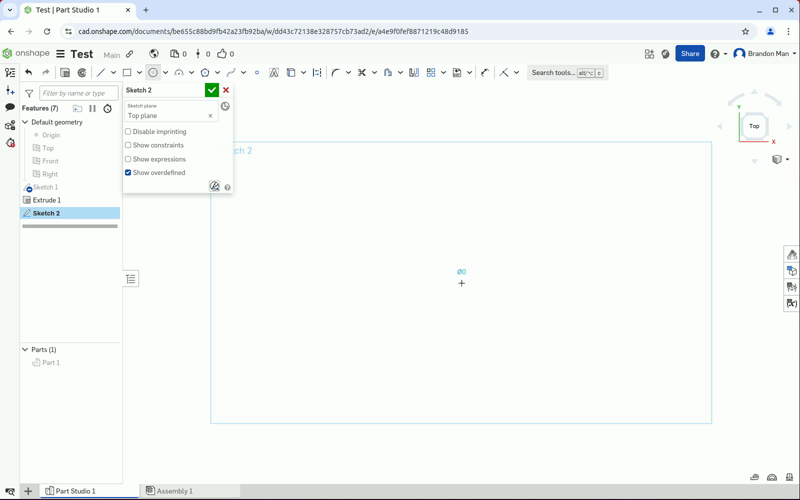
mouse_move(500, 282)
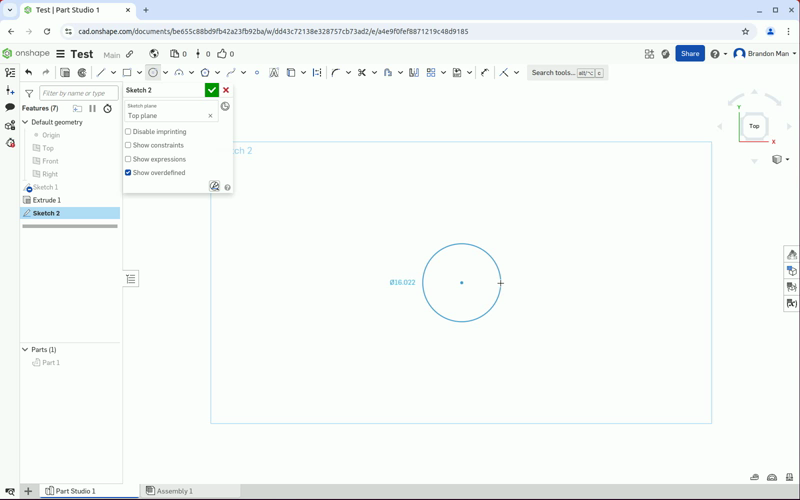
click(500, 282)
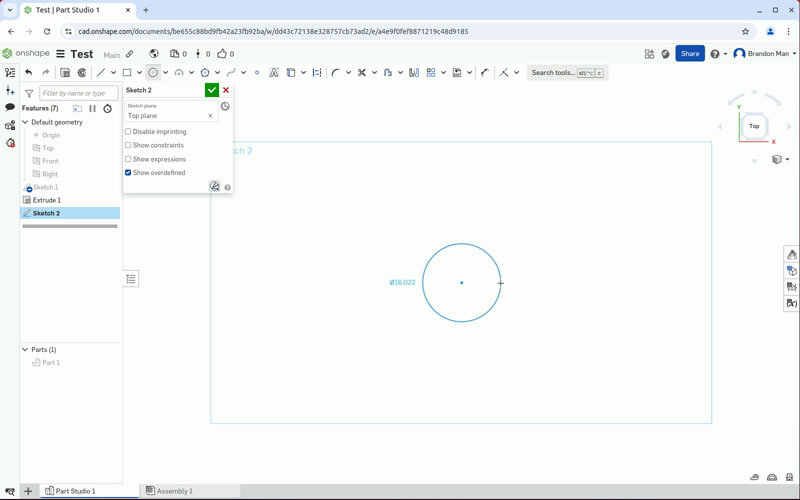
key(esc)
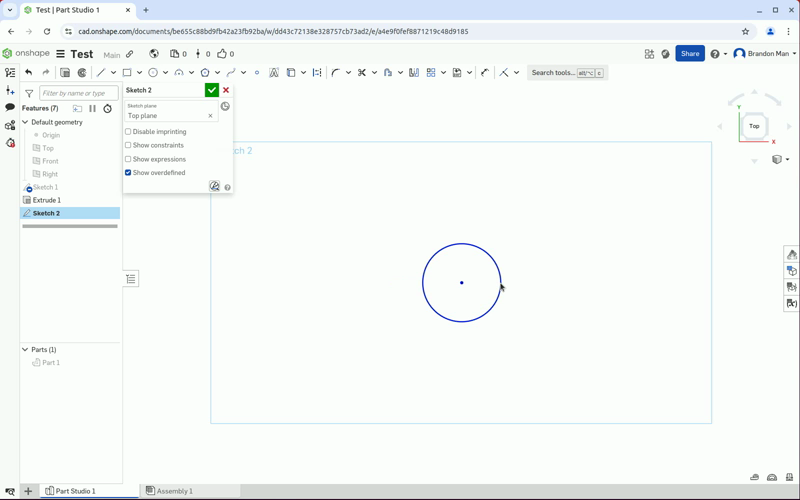
key(c)
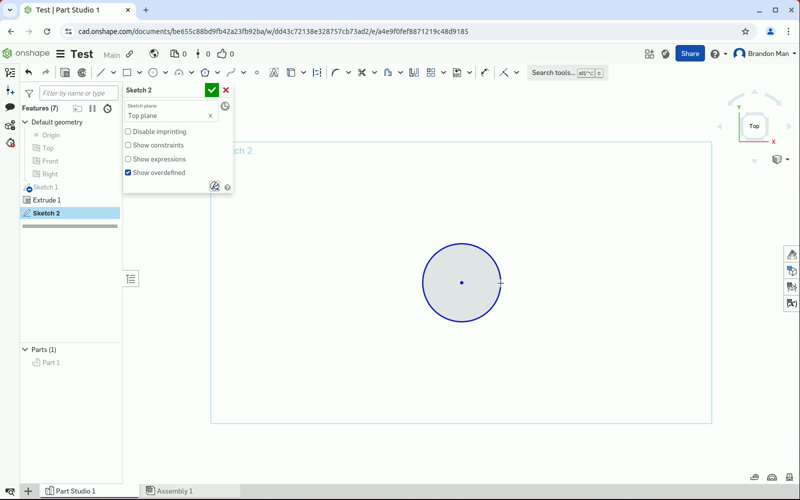
key_down(shift)
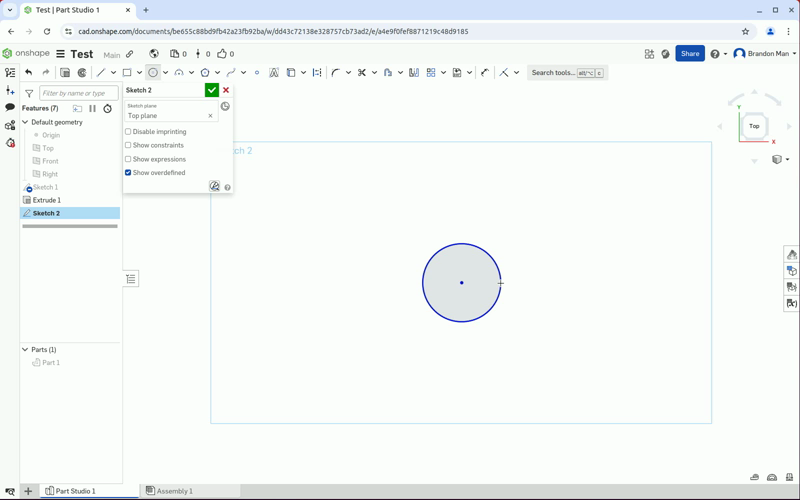
mouse_move(461, 282)
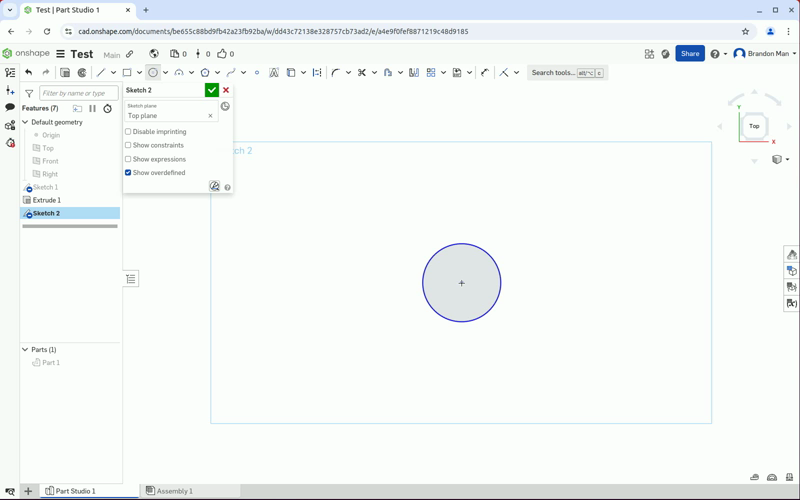
click(461, 282)
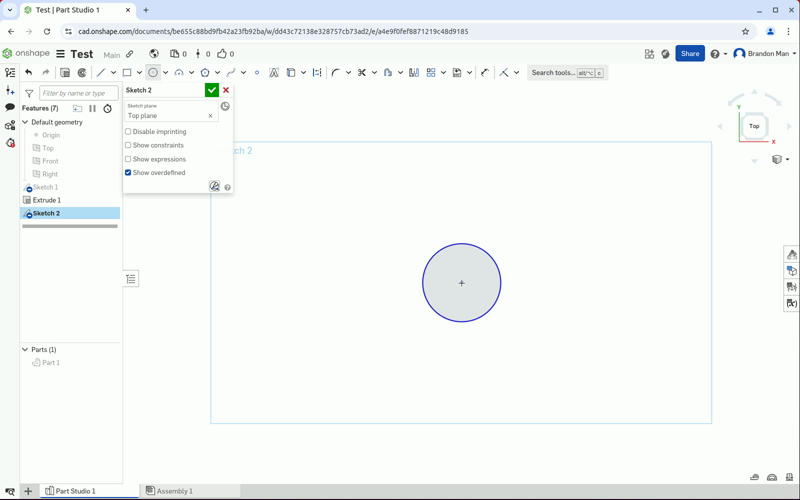
key_up(shift)
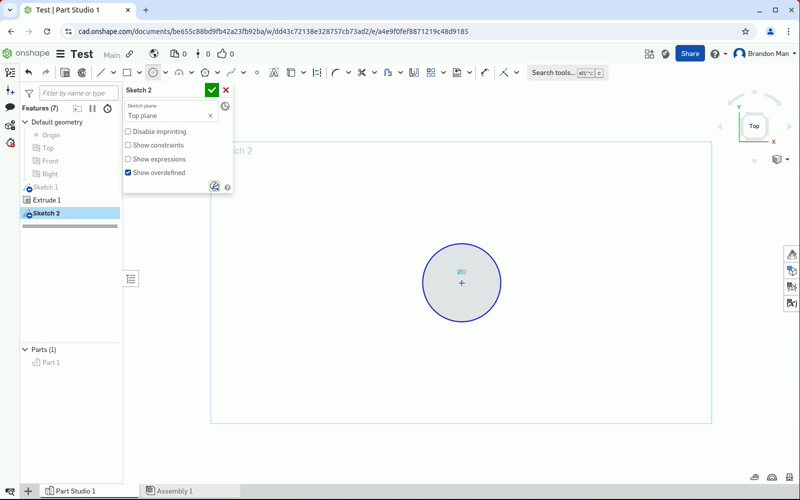
mouse_move(495, 282)
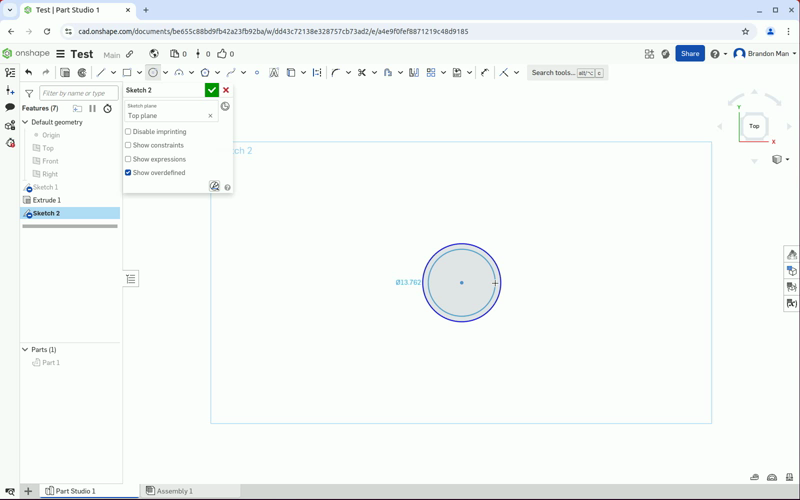
click(495, 282)
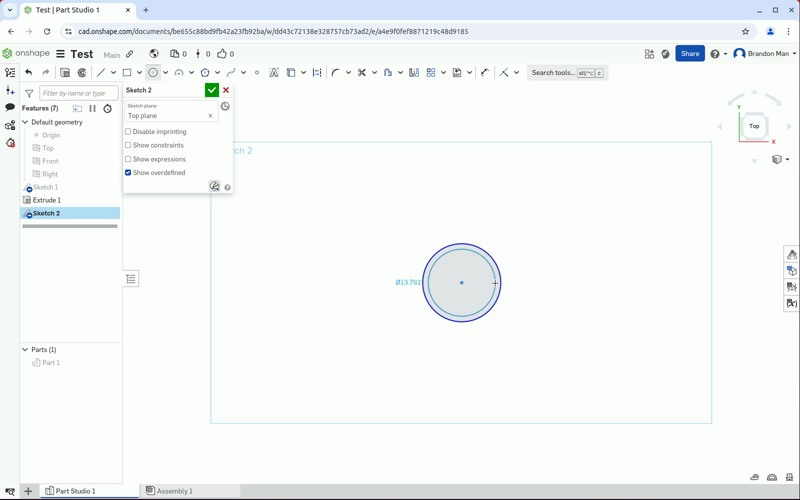
key(esc)
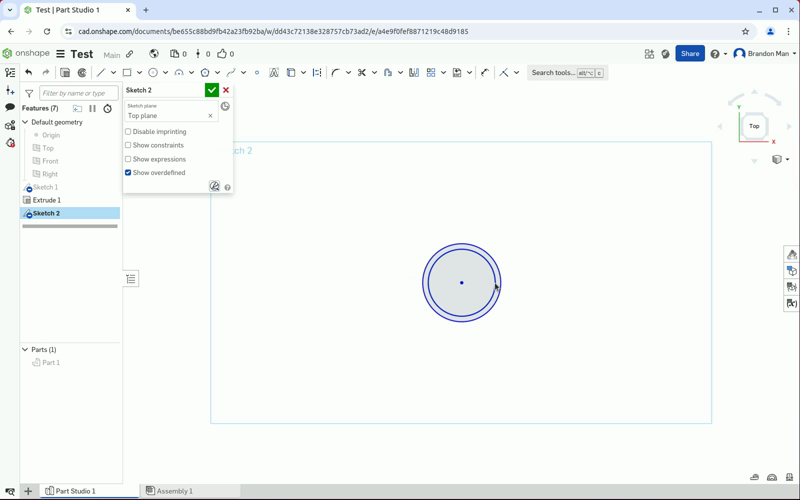
mouse_move(489, 306)
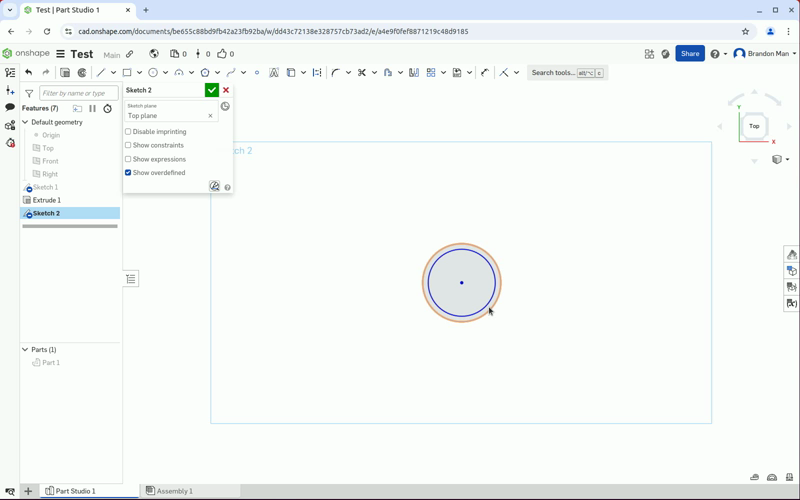
scroll(6)
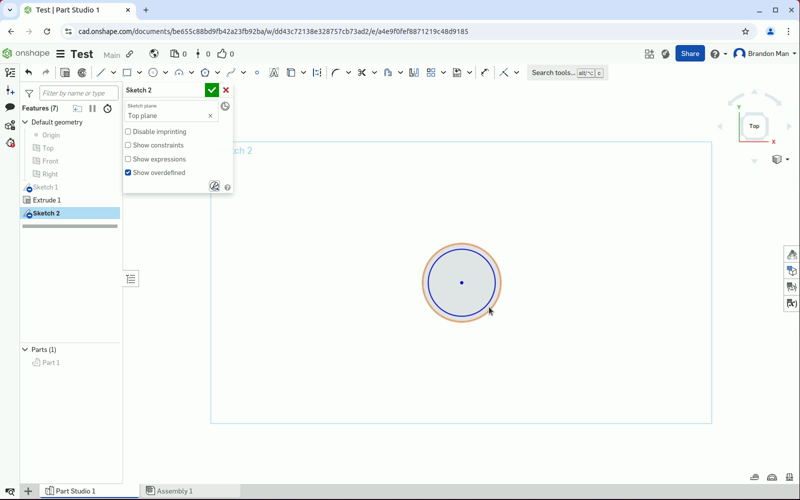
scroll(6)
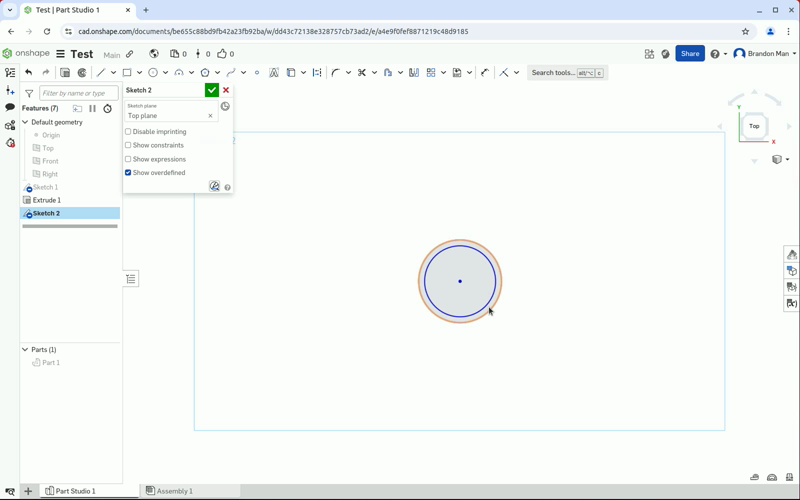
scroll(6)
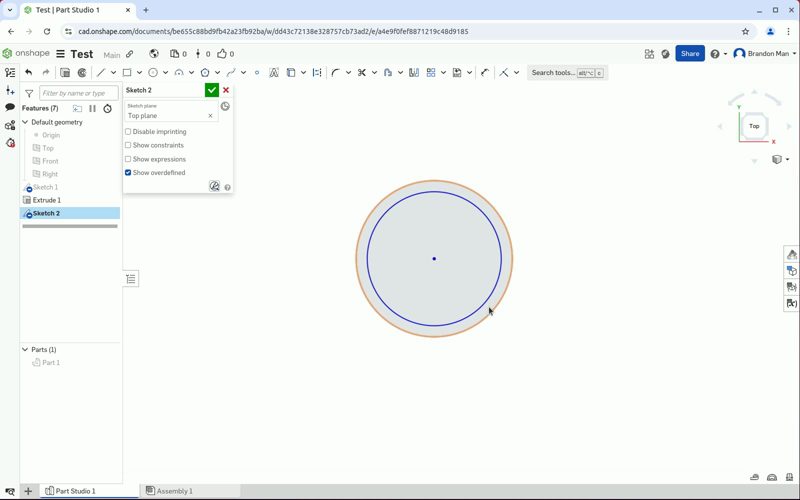
scroll(6)
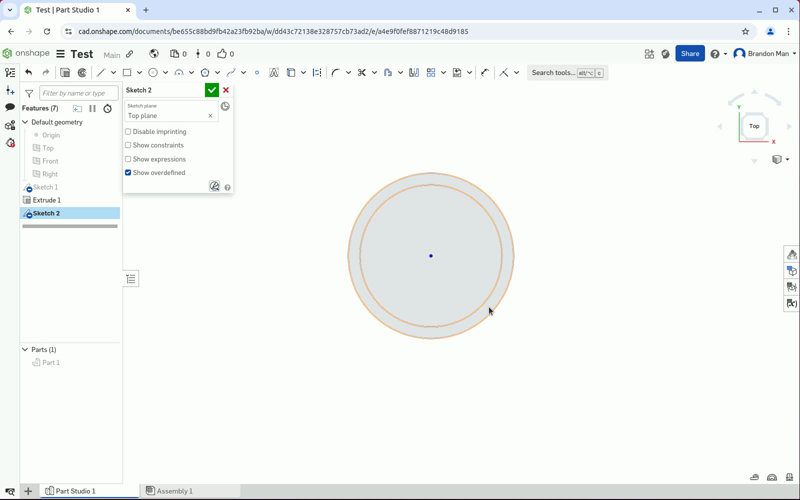
scroll(6)
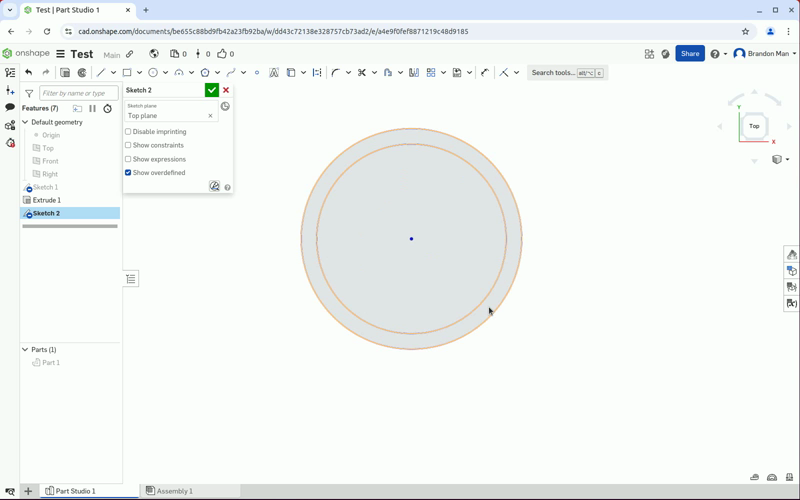
scroll(6)
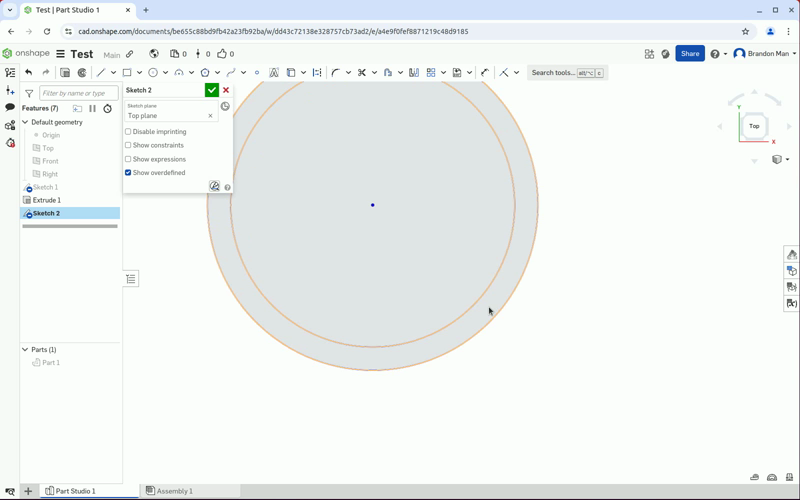
scroll(6)
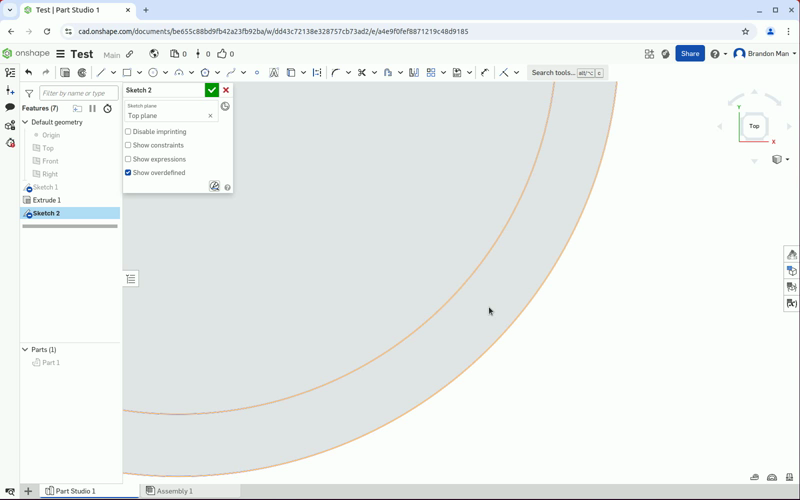
click(489, 306)
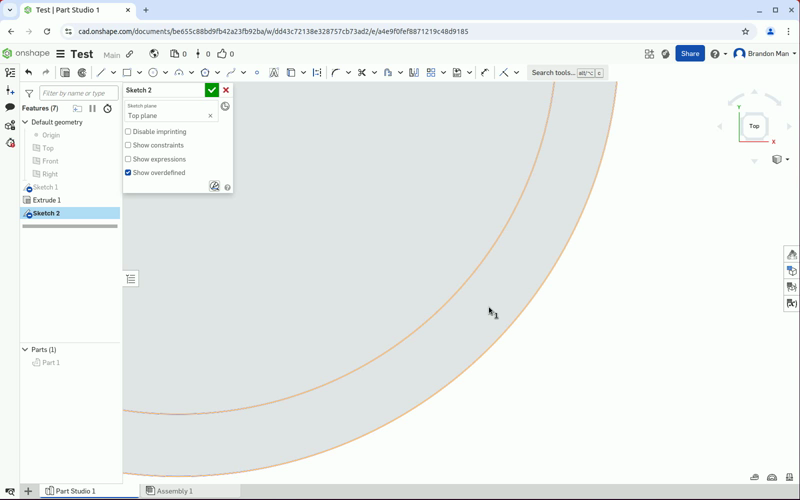
scroll(-6)
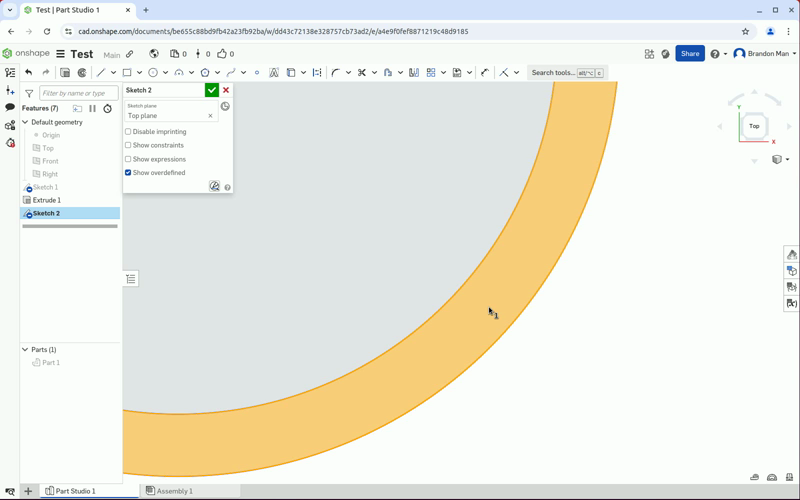
scroll(-6)
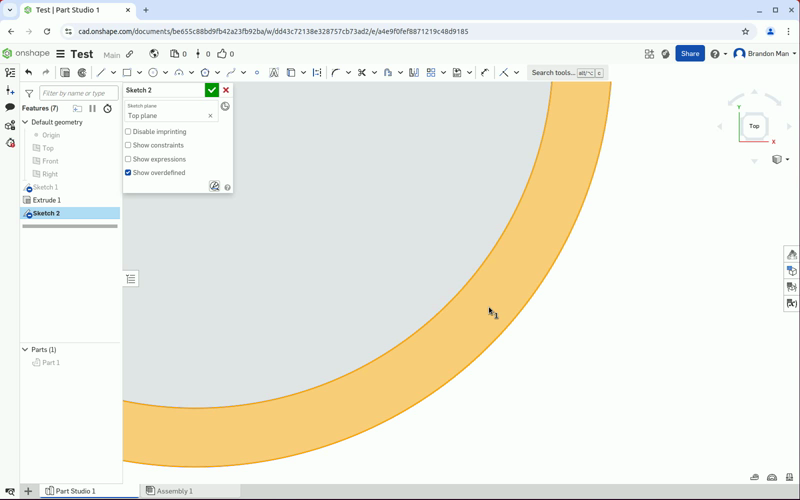
scroll(-6)
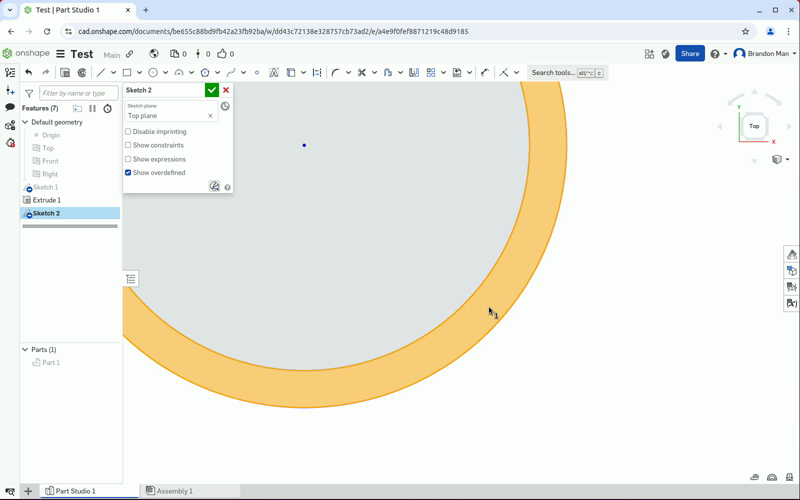
scroll(-6)
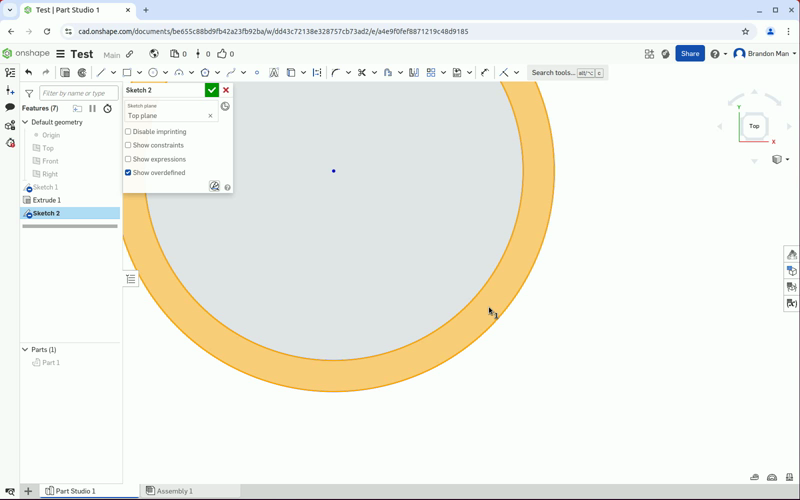
scroll(-6)
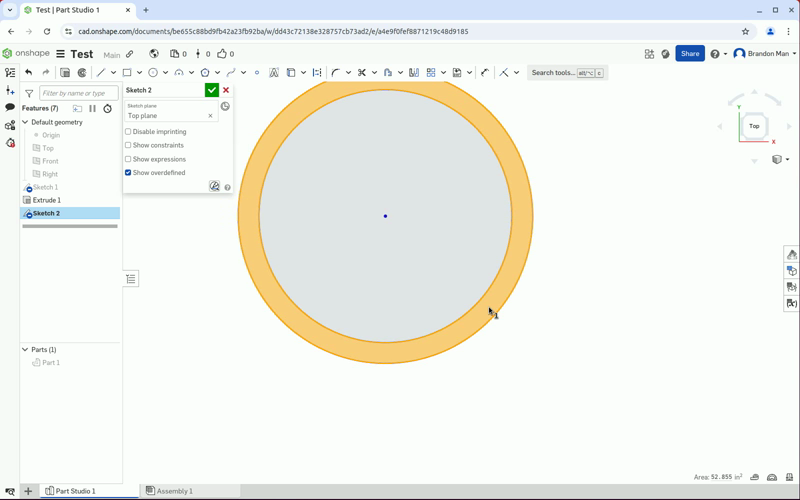
scroll(-6)
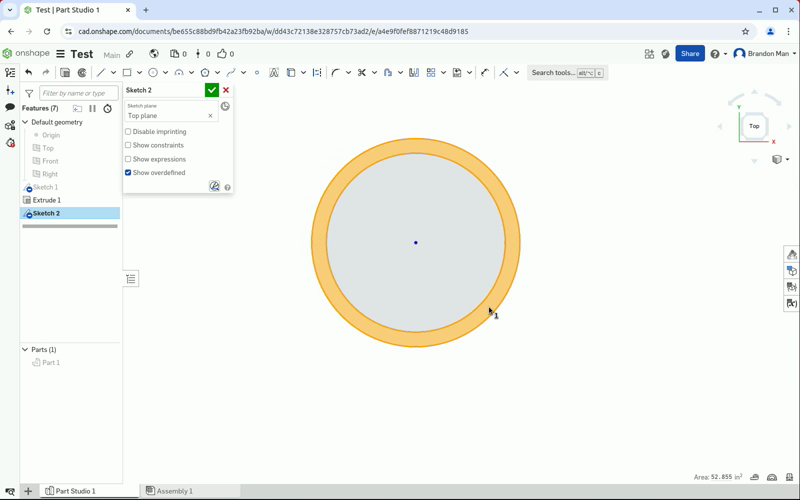
scroll(-6)
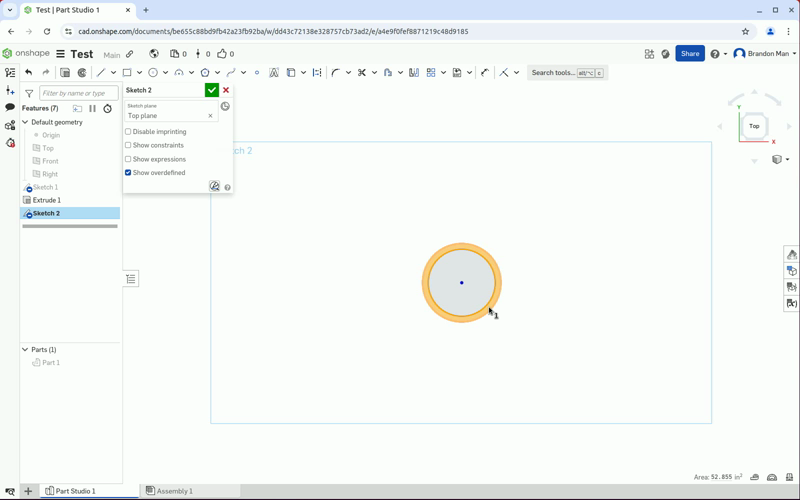
mouse_move(73, 352)
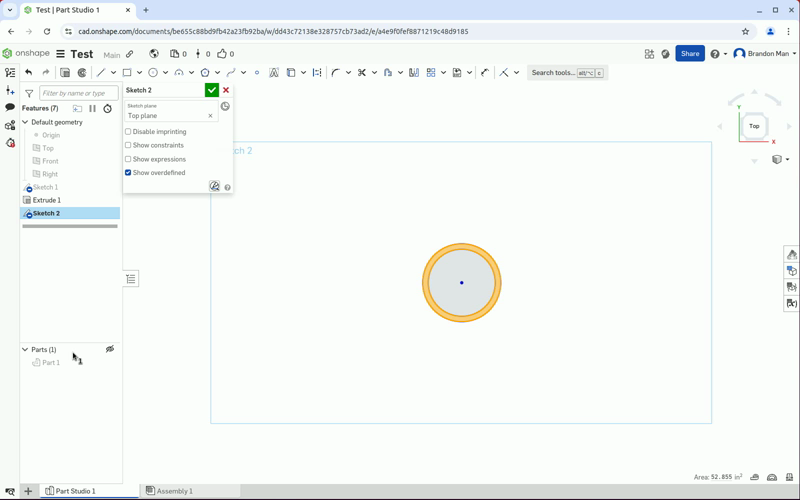
key(shift+y)
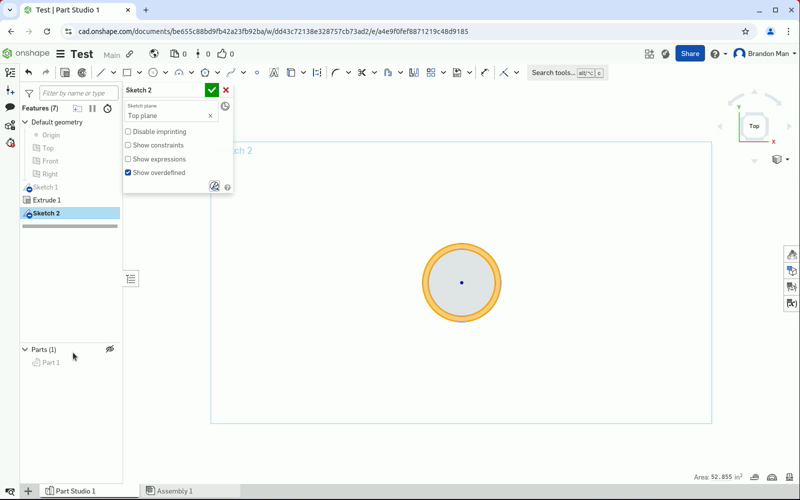
key(shift+e)
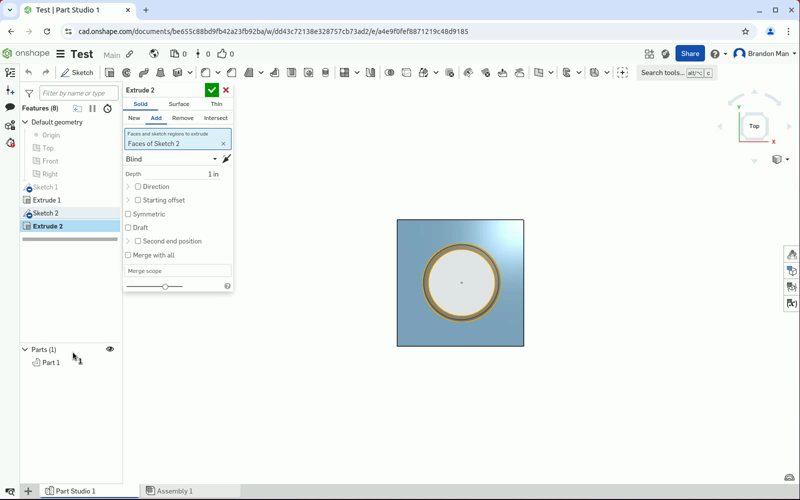
mouse_move(143, 106)
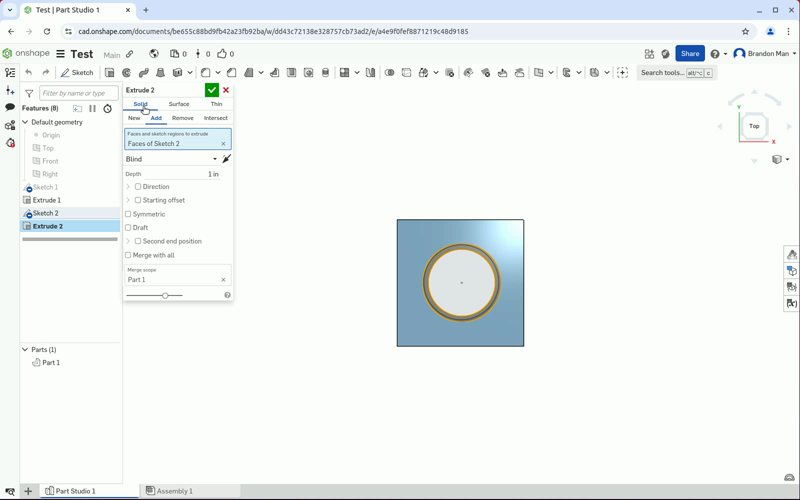
click(143, 106)
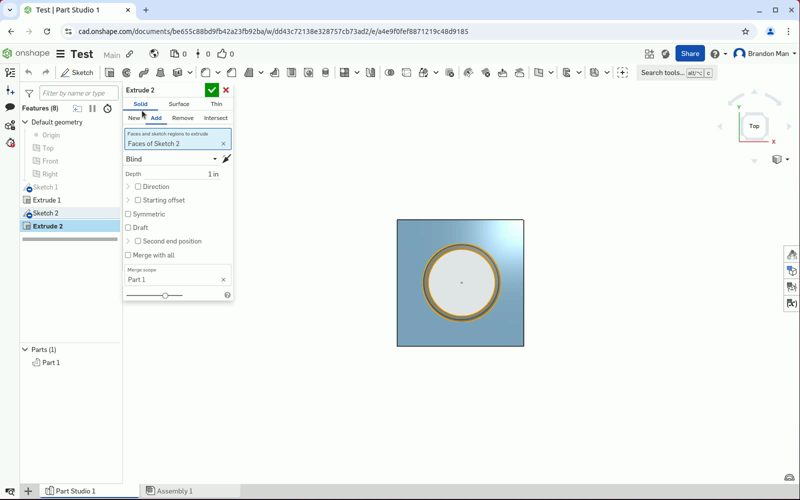
mouse_move(137, 120)
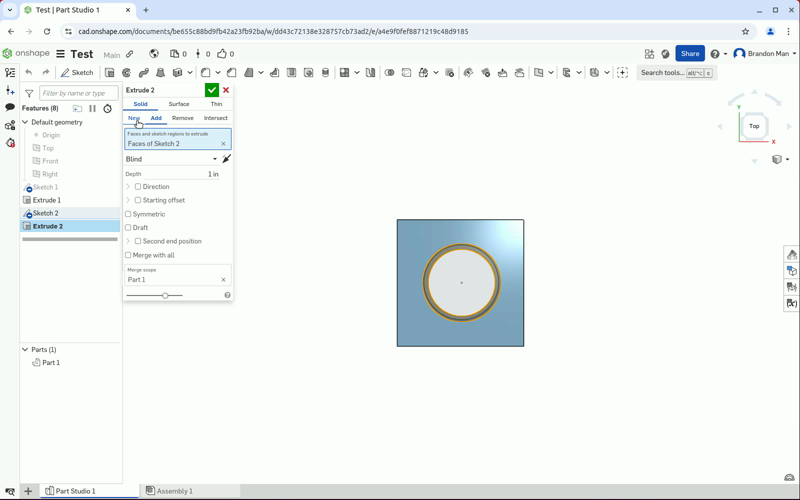
click(137, 120)
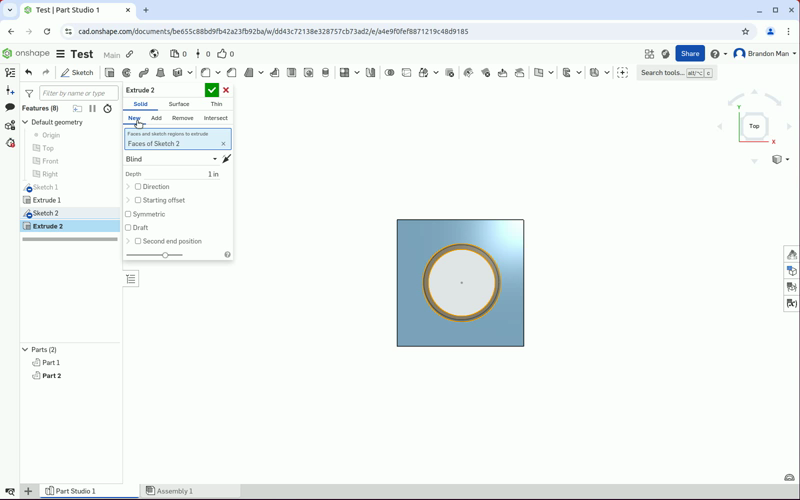
key(tab, 4)
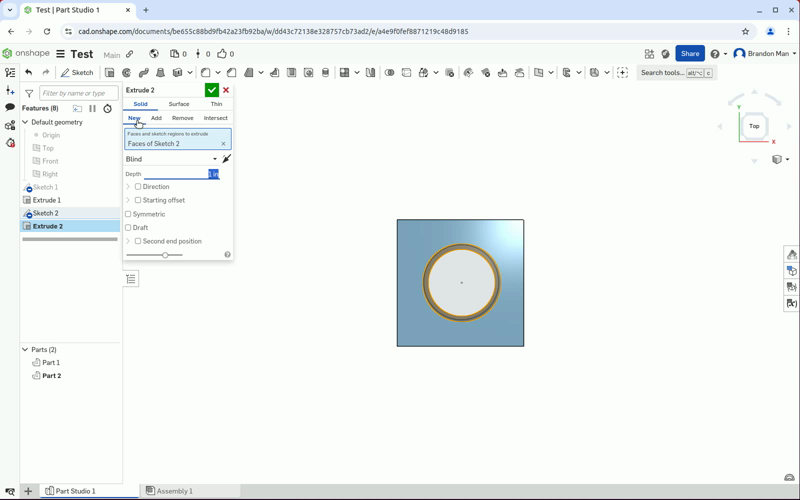
text(10.351)
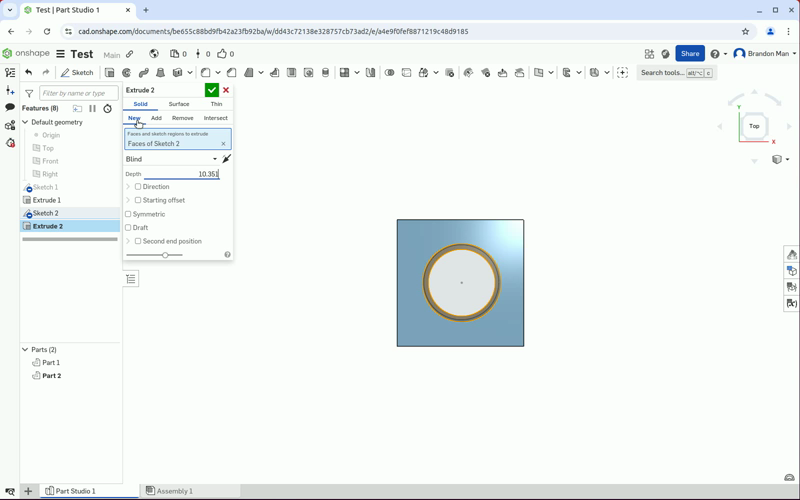
key(enter)
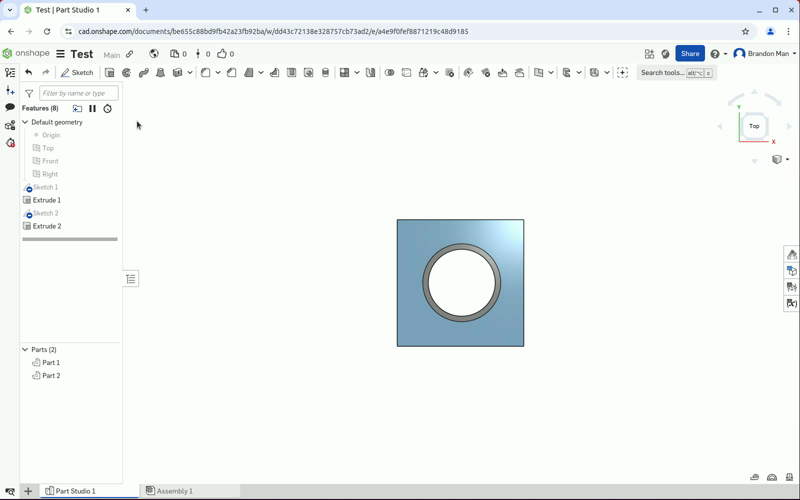
key(shift+h)
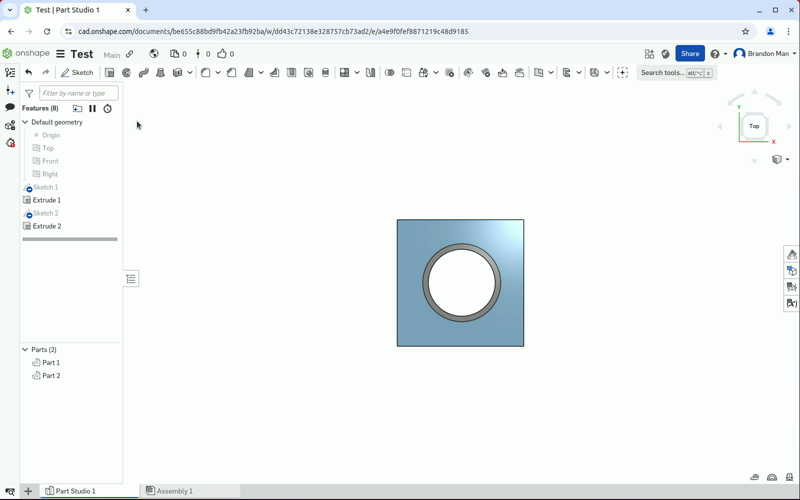
key(shift+h)
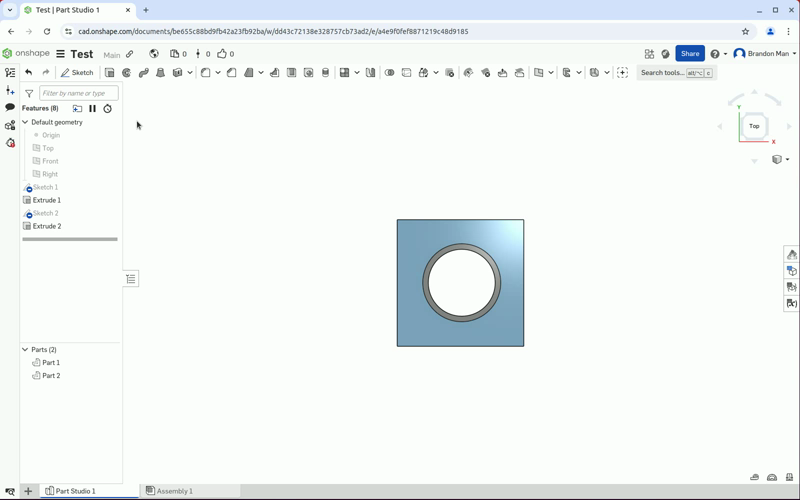
mouse_move(73, 189)
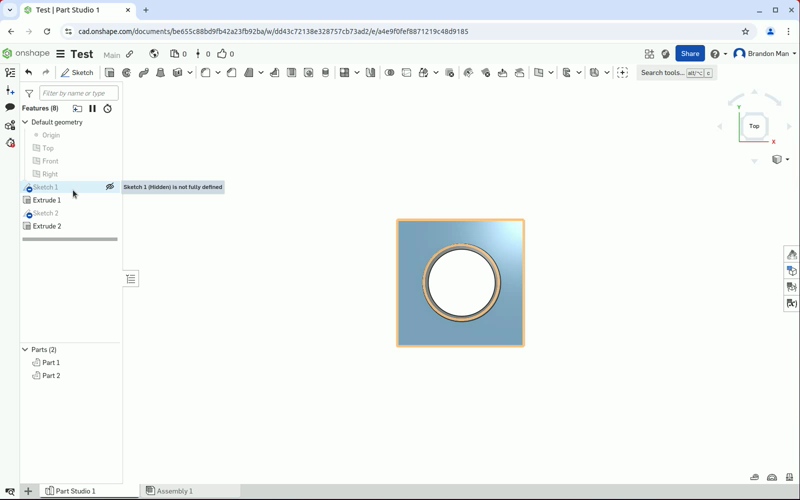
click(73, 189)
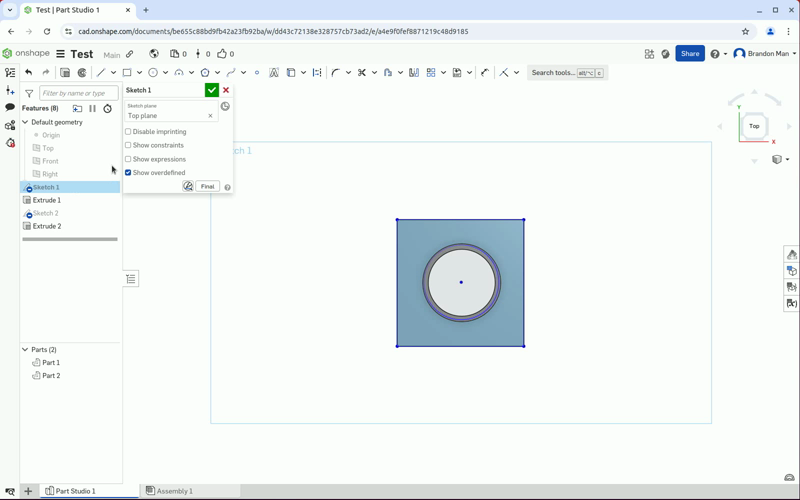
mouse_move(229, 92)
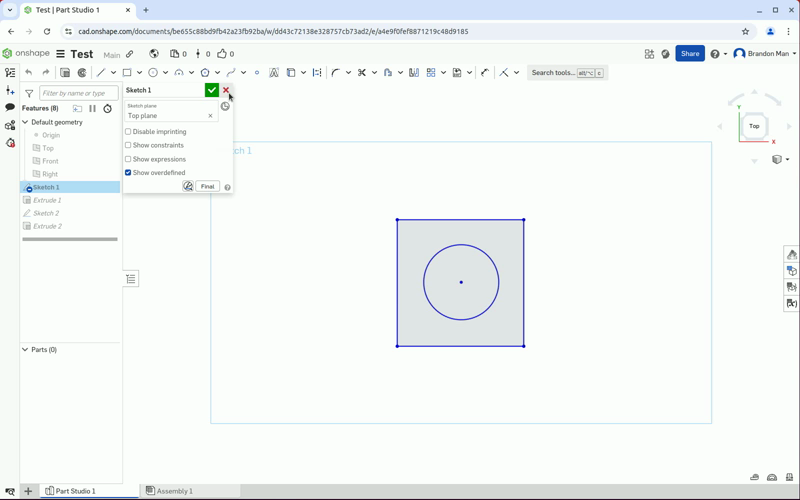
click(229, 92)
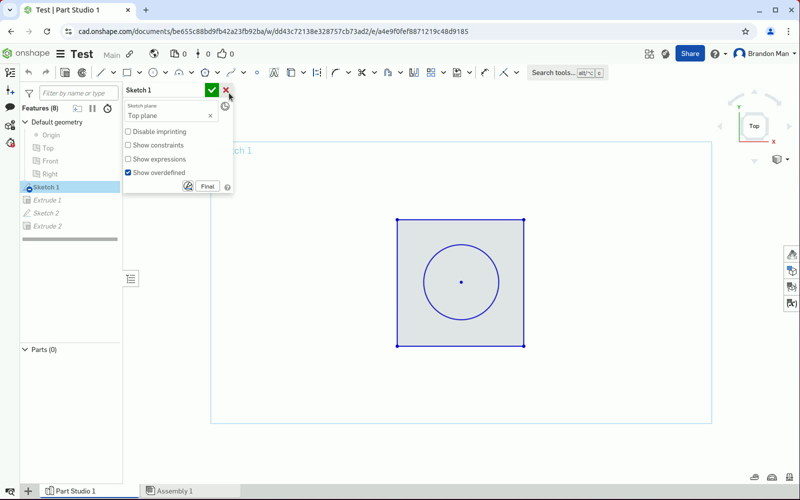
key(shift+s)
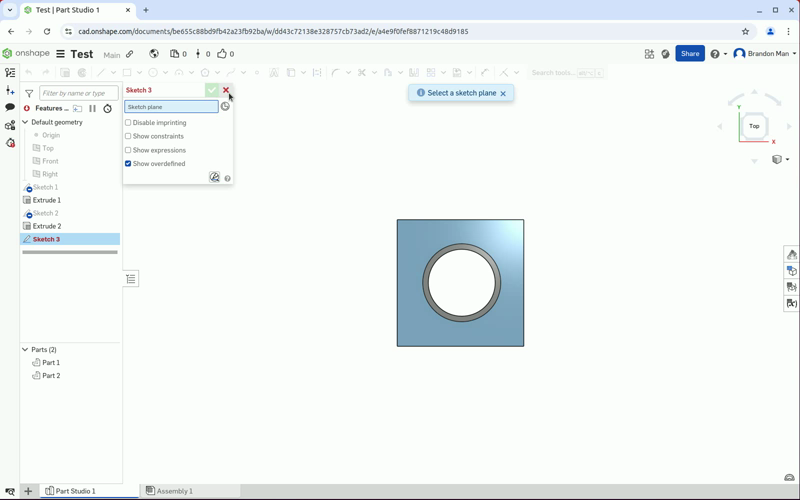
mouse_move(73, 150)
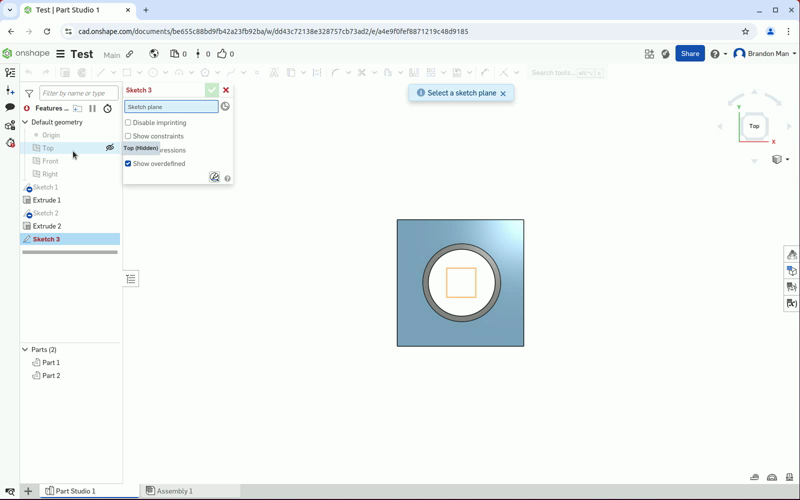
click(73, 150)
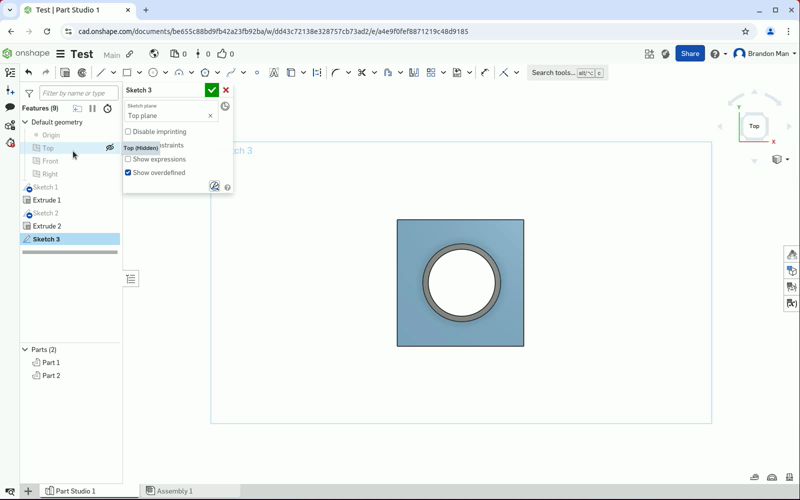
mouse_move(73, 352)
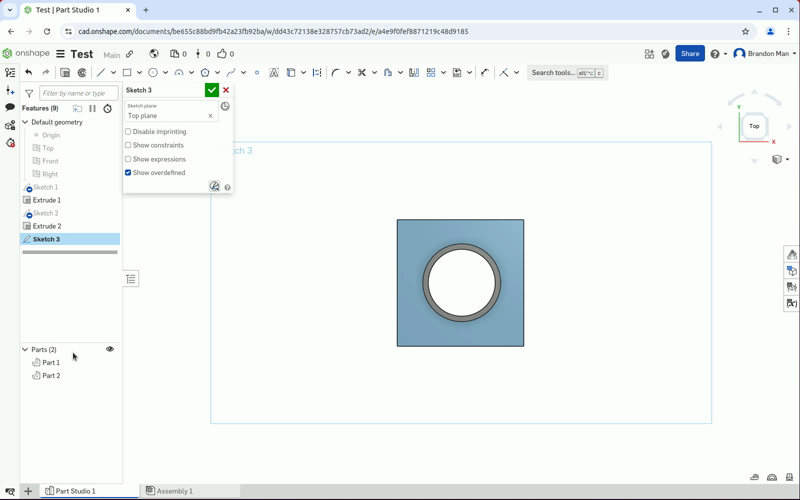
key(y)
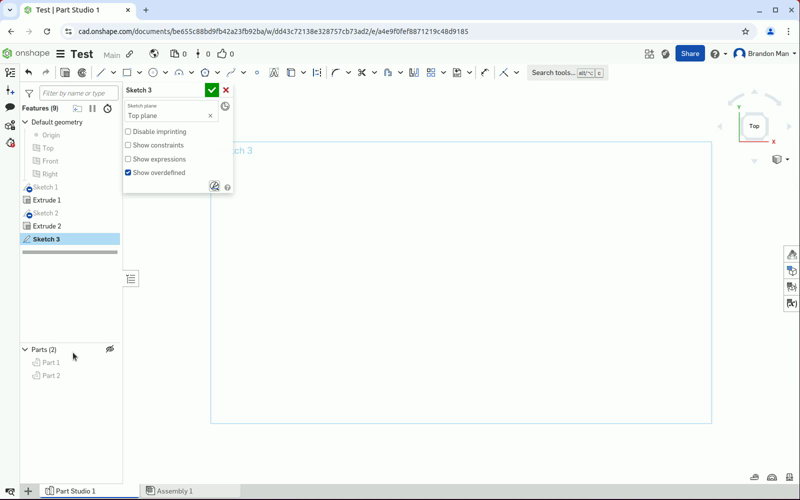
key(c)
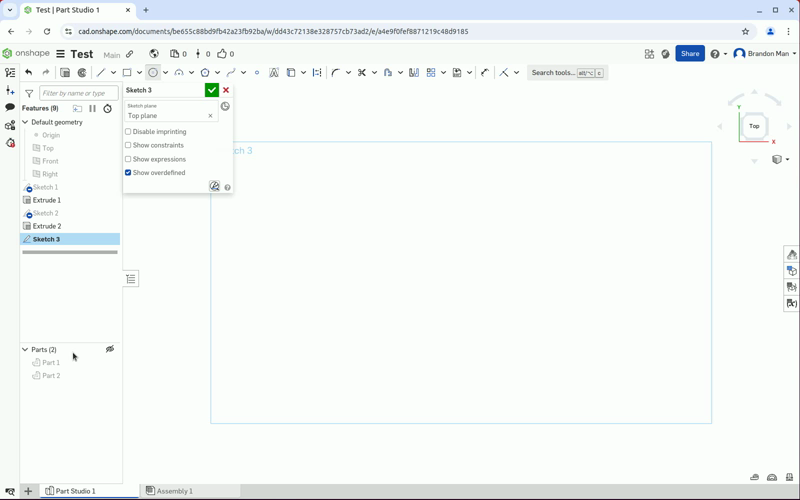
key_down(shift)
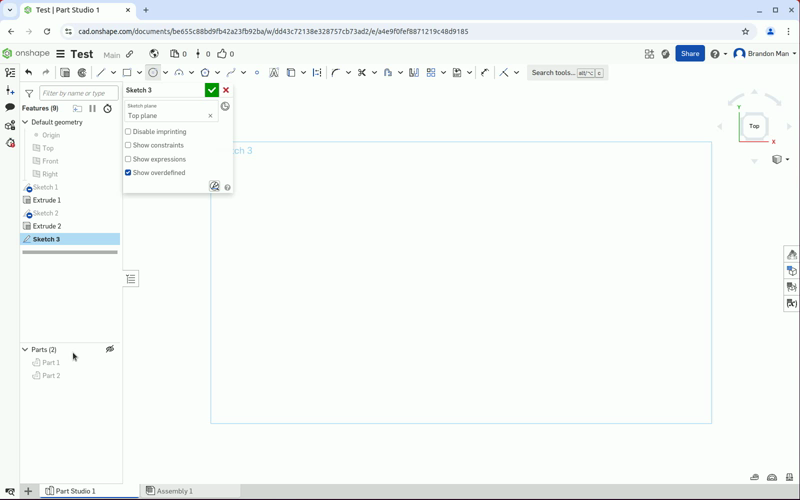
mouse_move(461, 282)
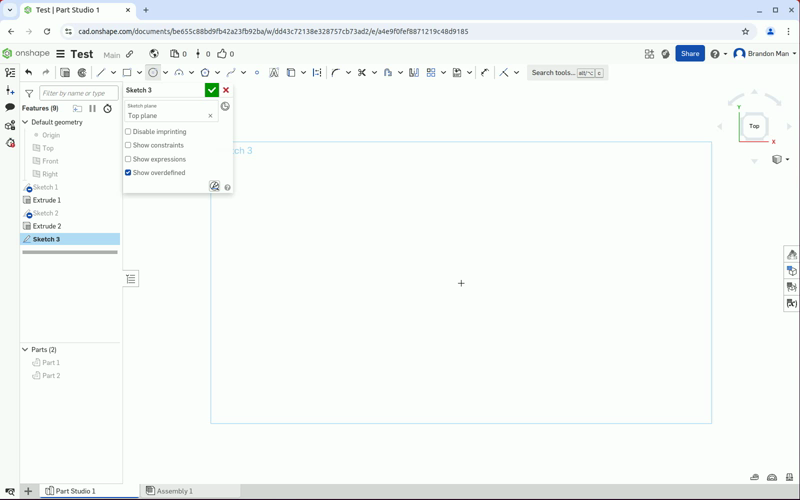
click(461, 282)
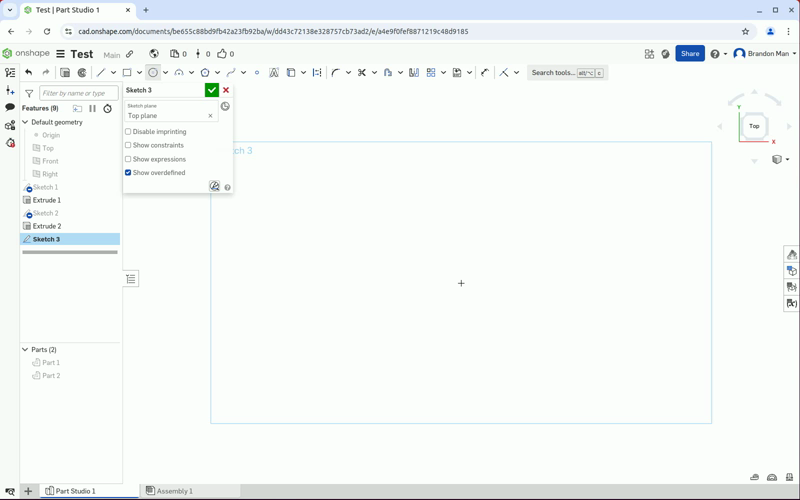
key_up(shift)
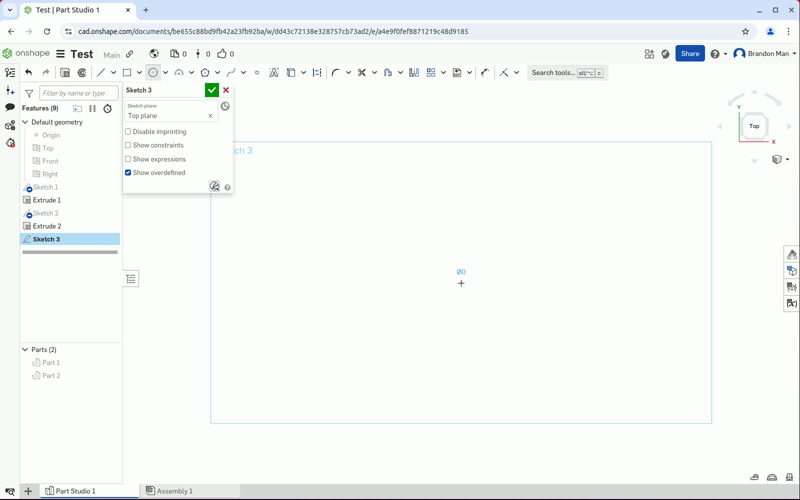
mouse_move(494, 282)
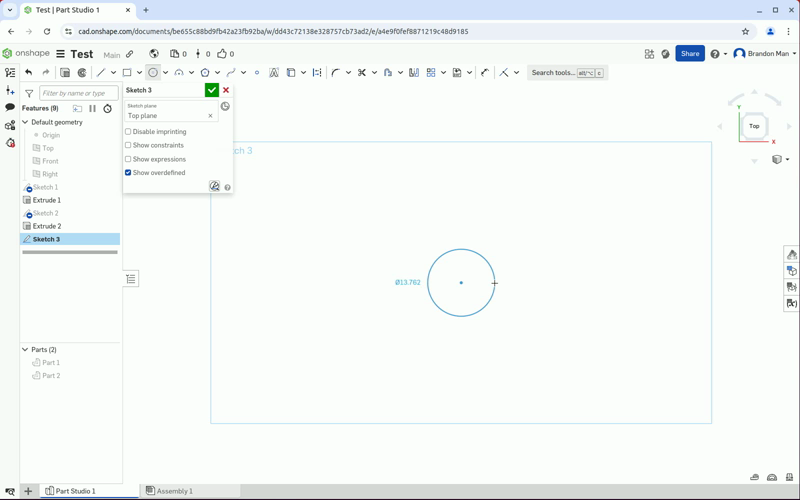
click(494, 282)
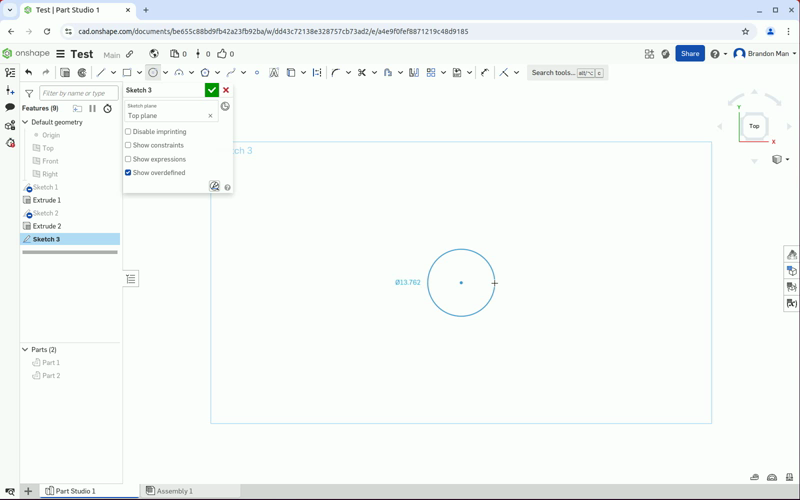
key(esc)
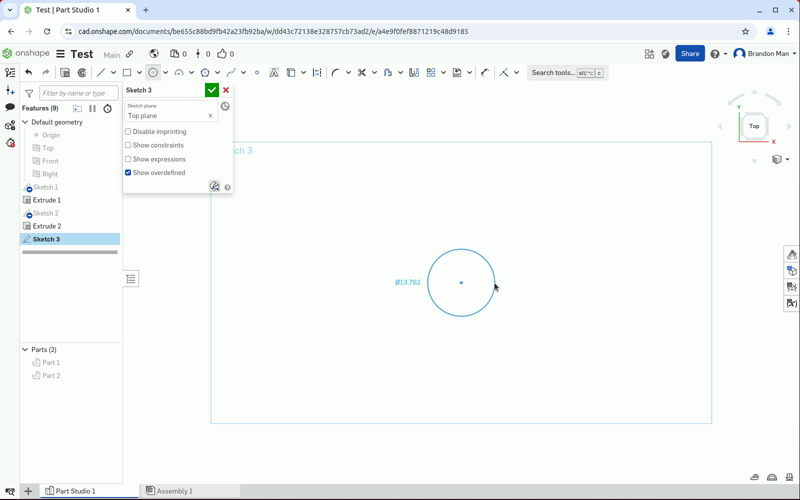
mouse_move(446, 265)
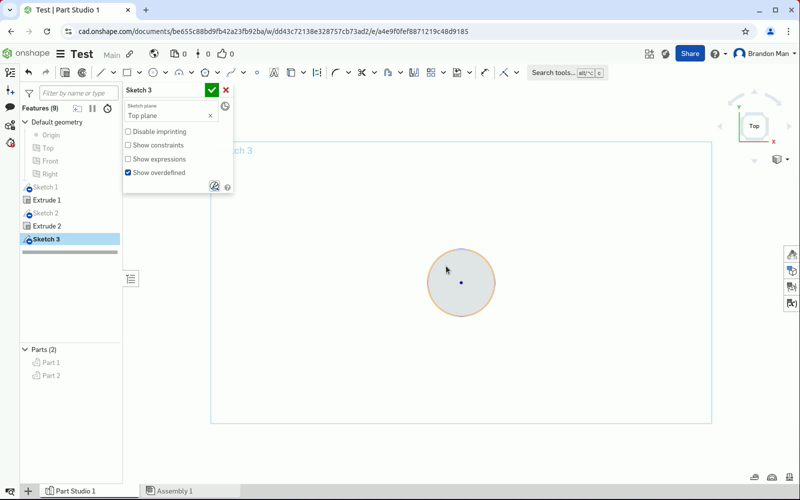
click(446, 265)
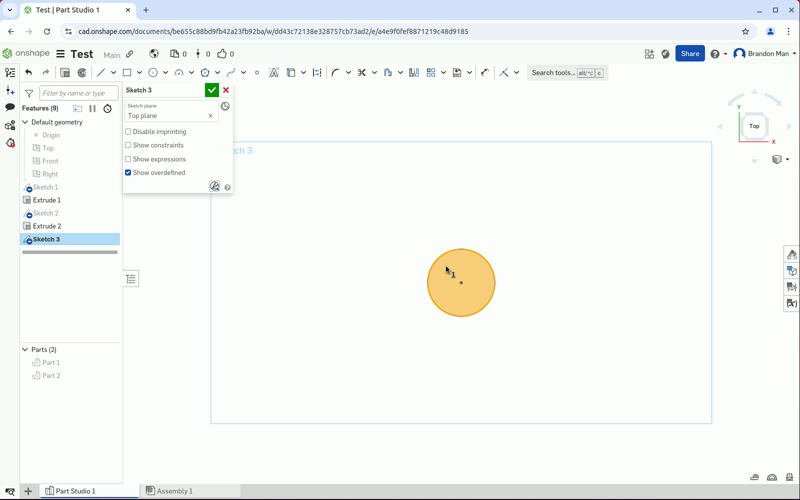
mouse_move(73, 352)
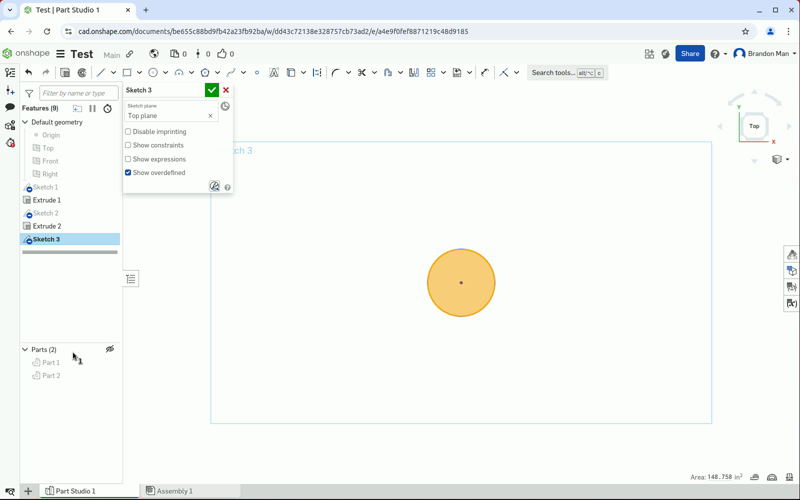
key(shift+y)
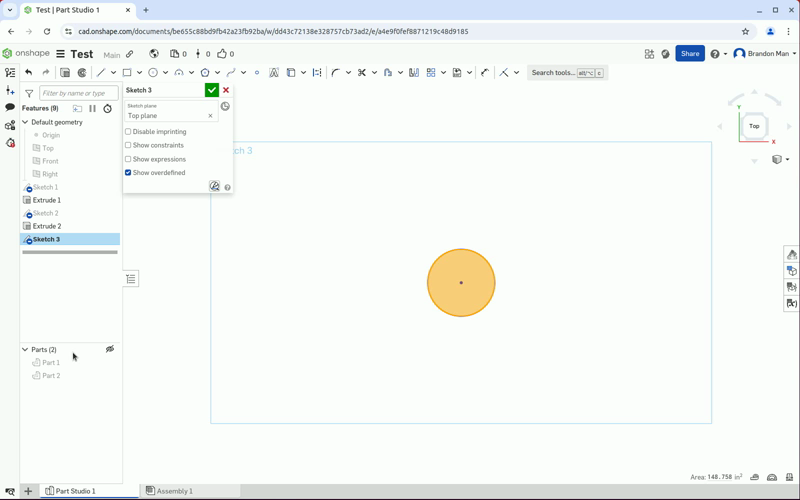
key(shift+e)
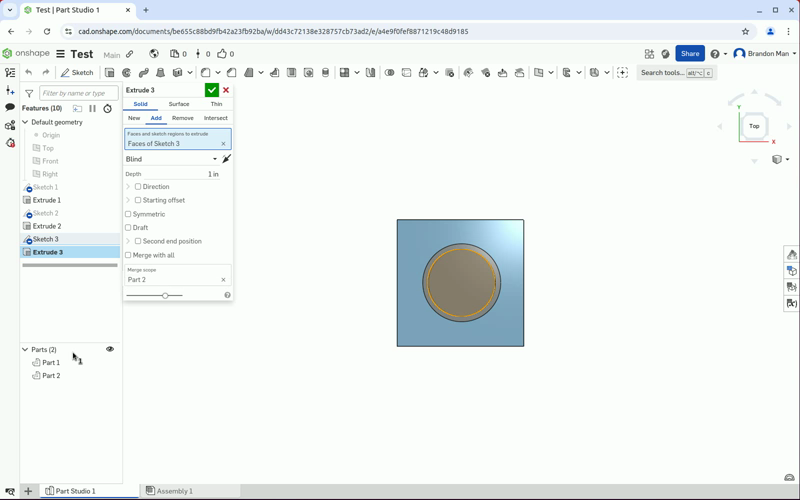
mouse_move(143, 106)
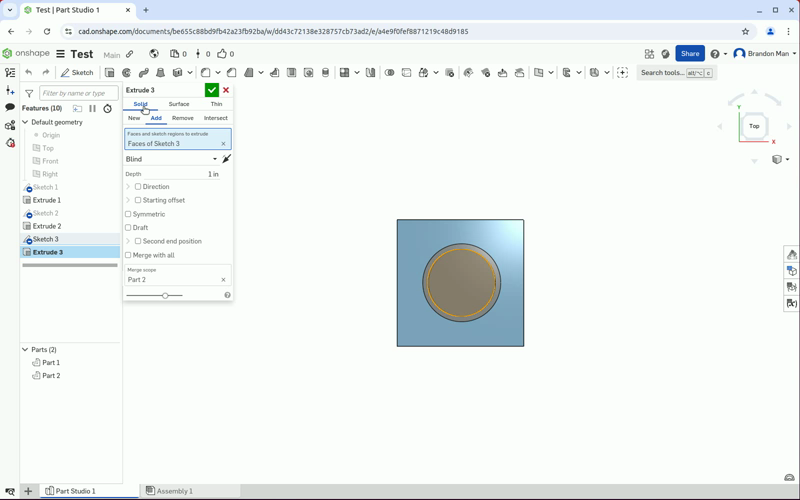
click(143, 106)
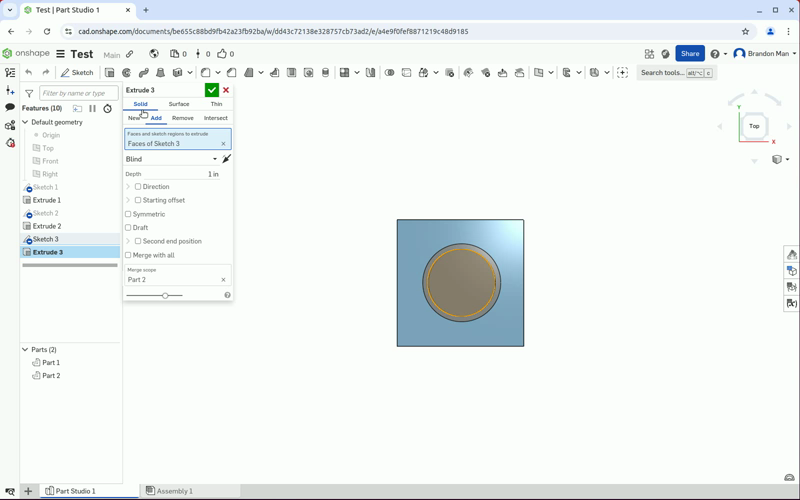
mouse_move(137, 120)
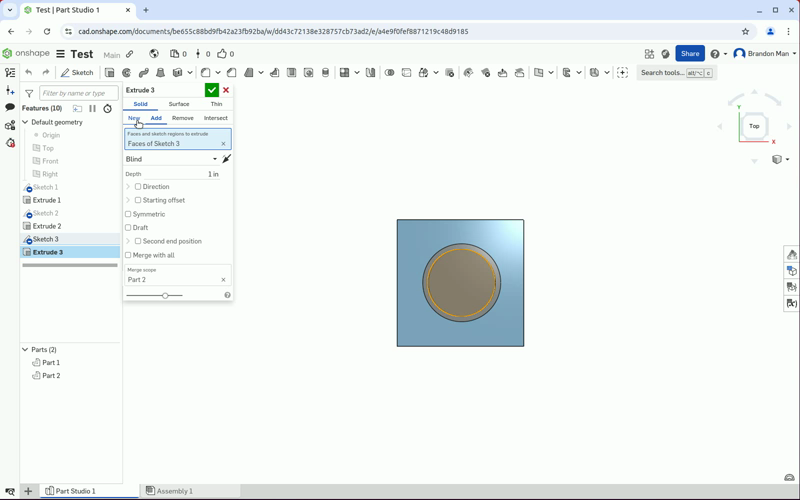
click(137, 120)
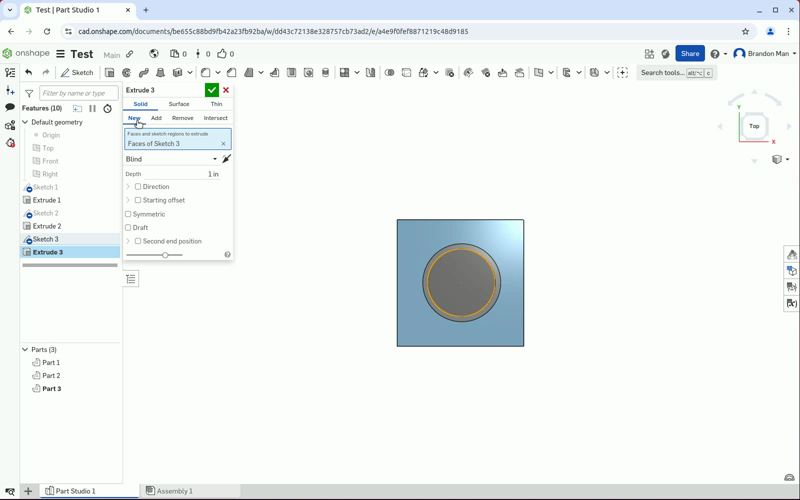
key(tab, 4)
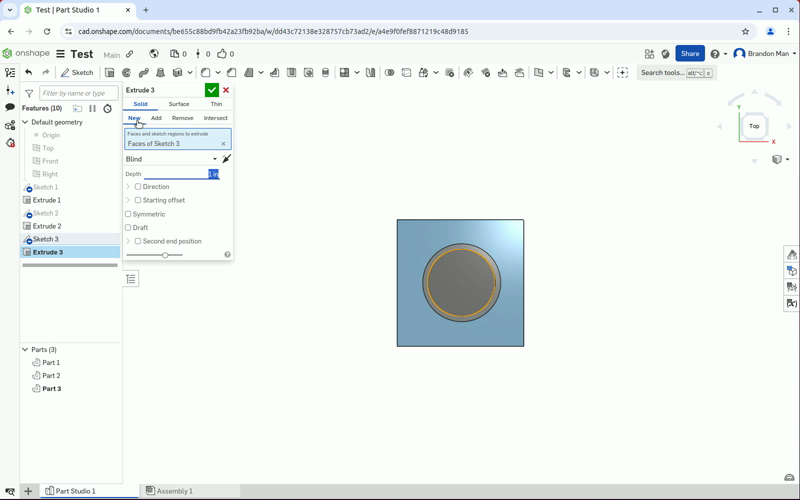
text(23.108)
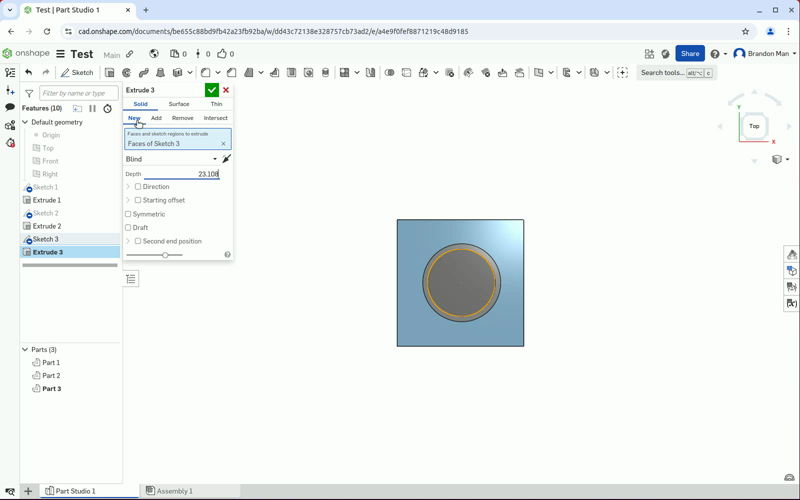
key(enter)
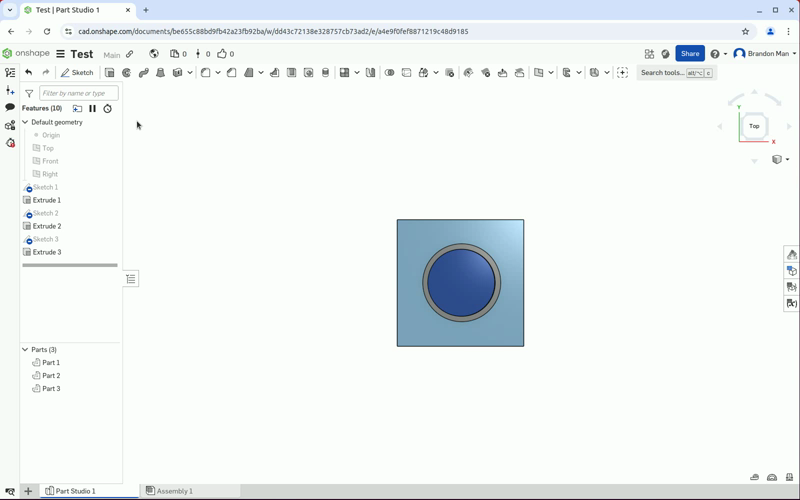
key(shift+h)
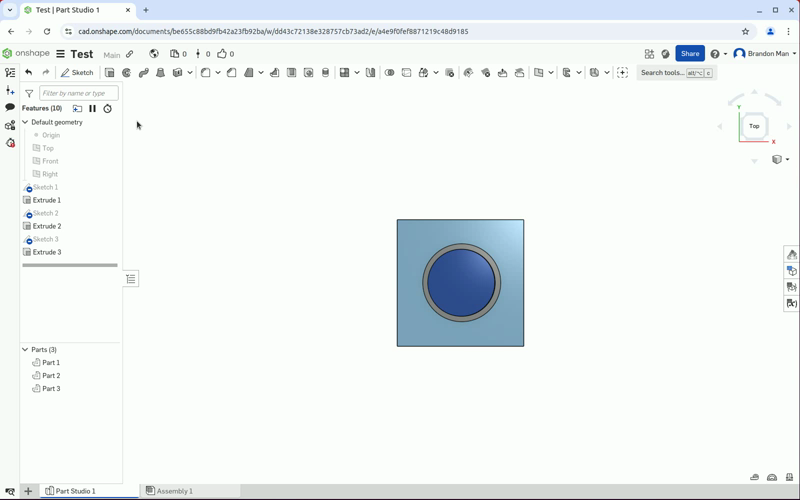
key(shift+h)
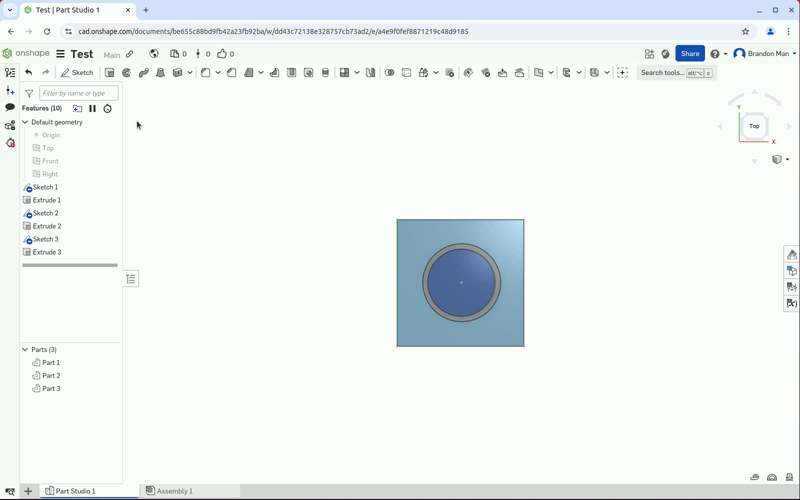
key(shift+7)
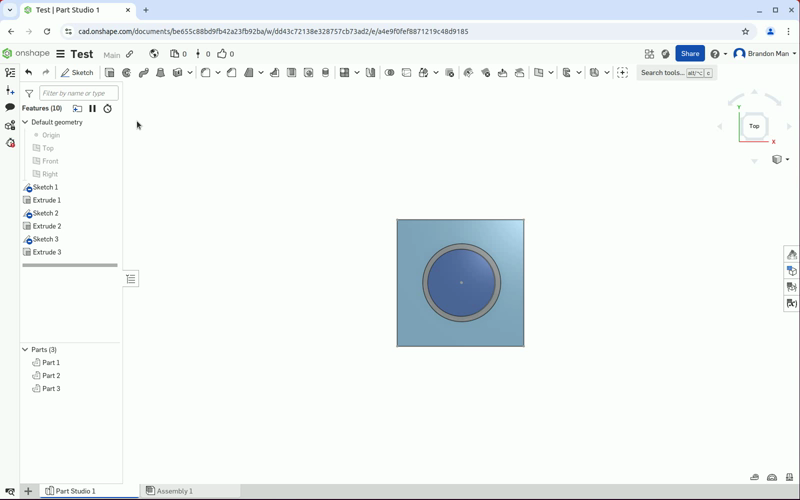
key(up, 3)
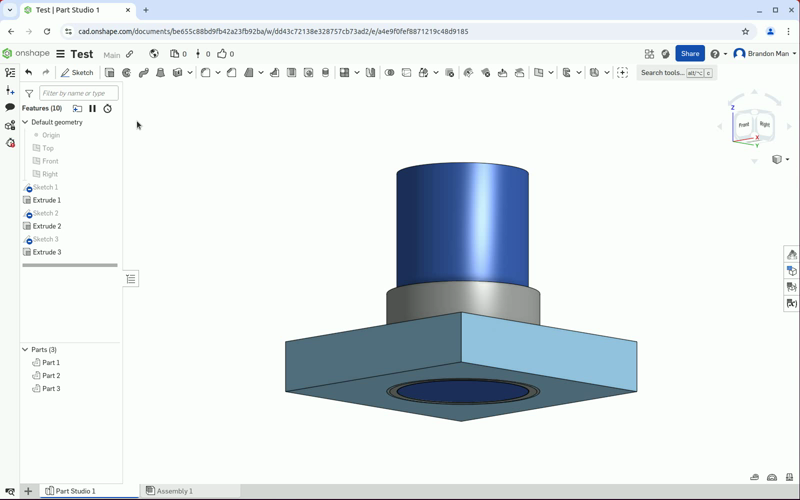
key(left, 3)
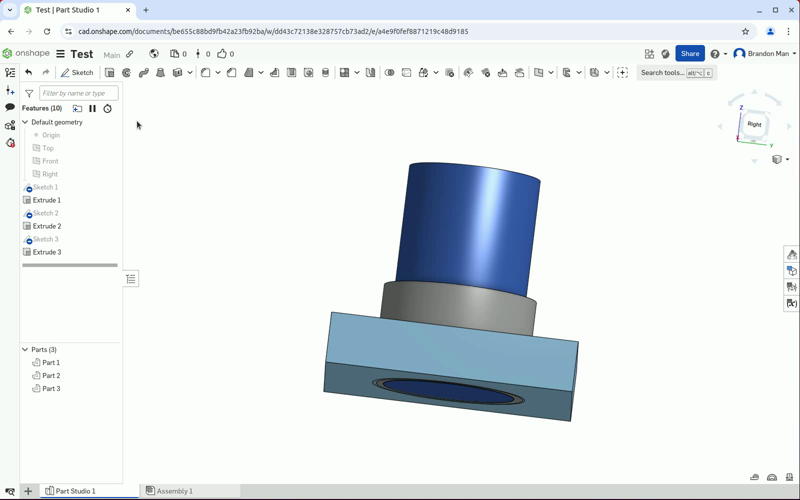
key(right, 3)
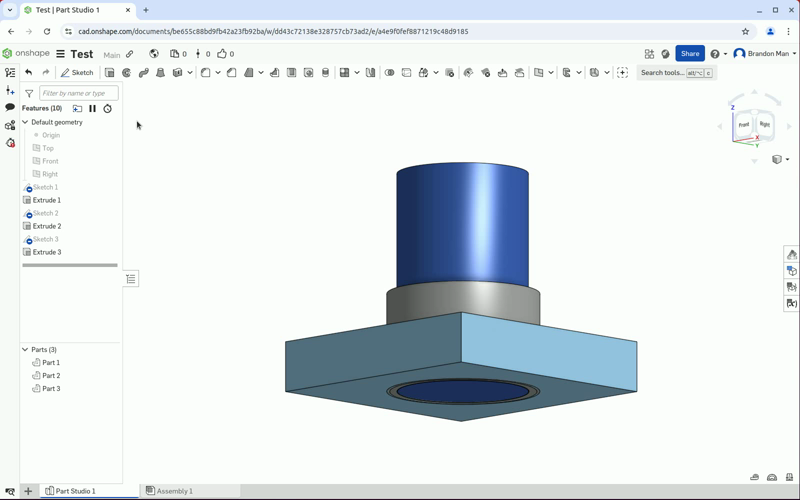
key(down, 3)
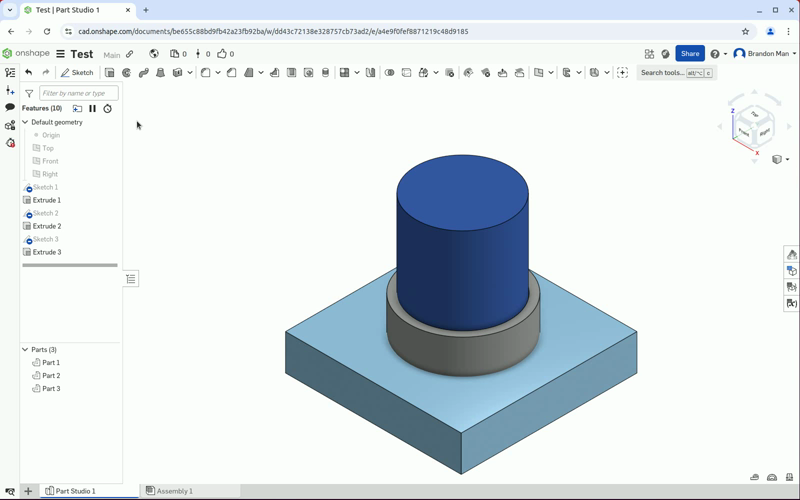
mouse_move(73, 189)
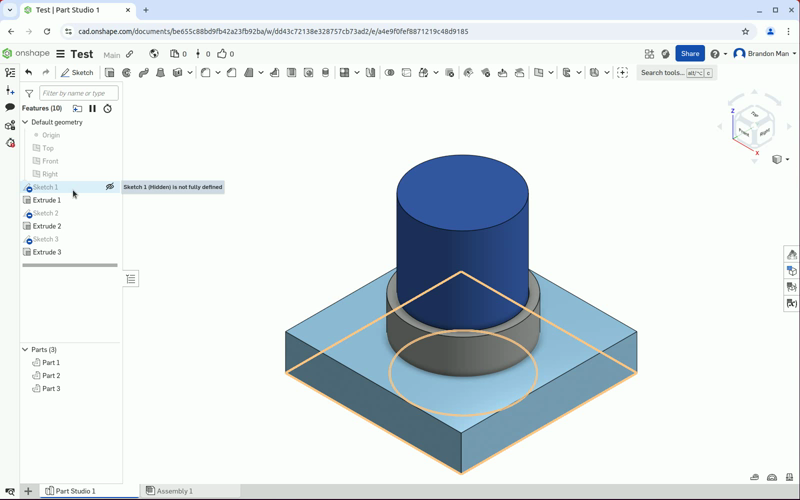
click(73, 189)